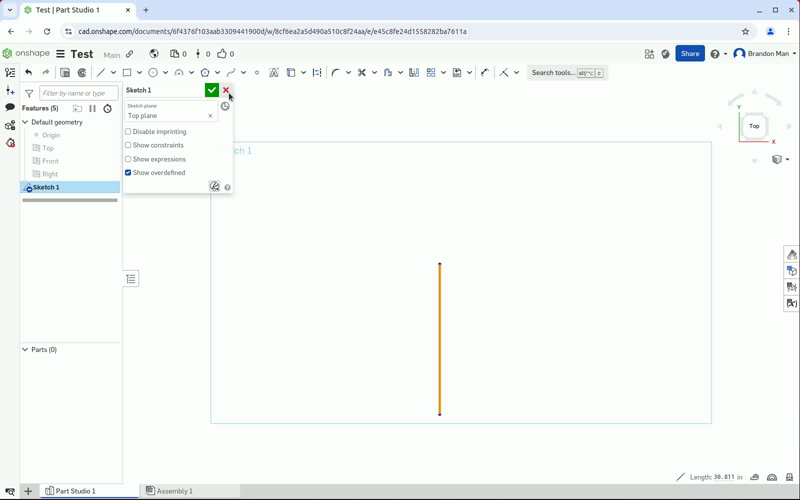
key(shift+h)
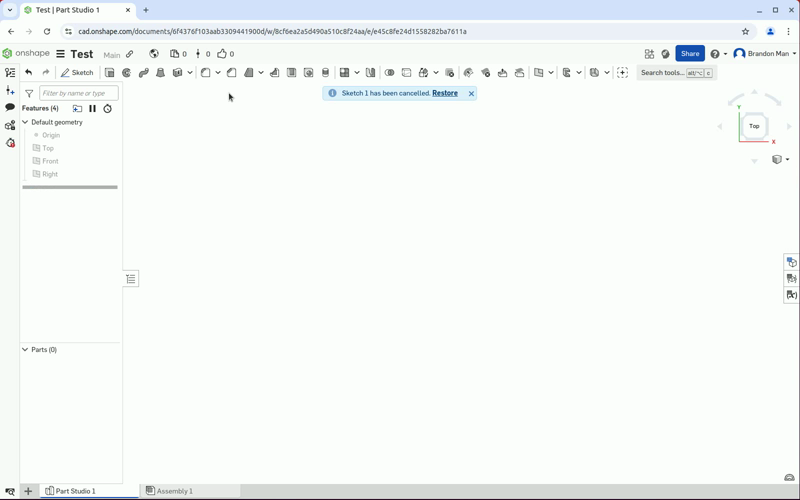
mouse_move(73, 352)
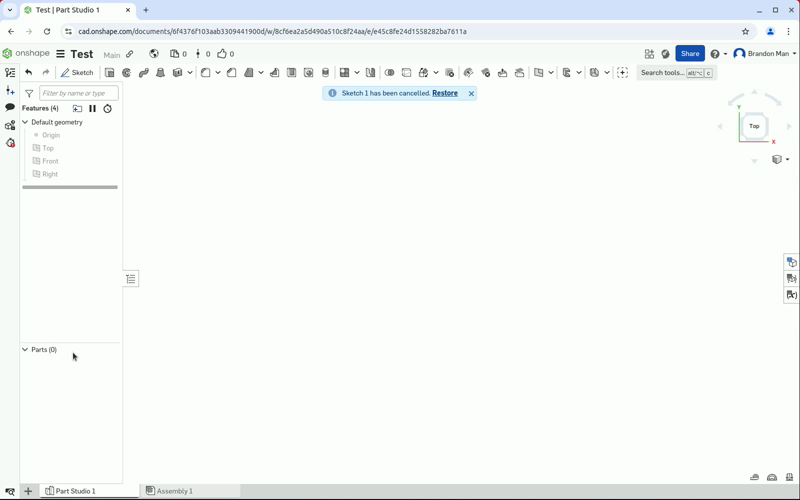
key(y)
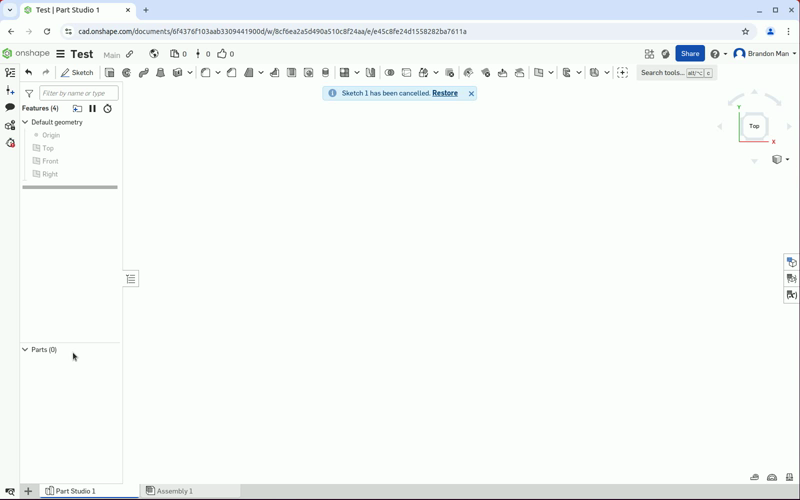
key(shift+p)
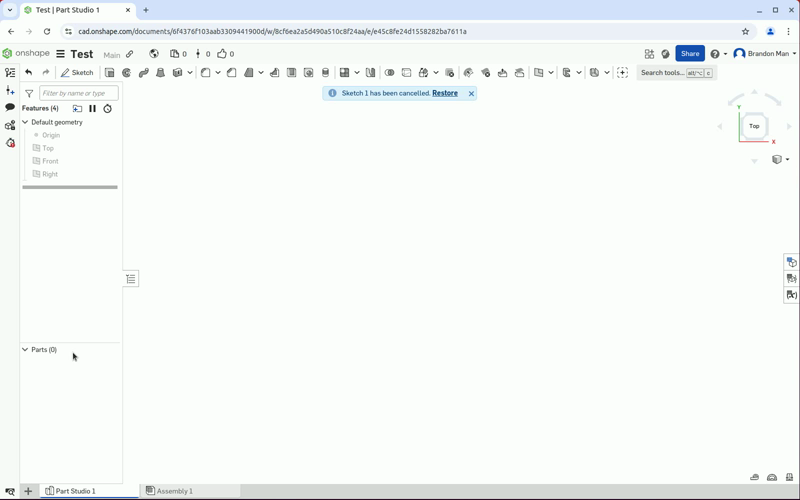
key(space)
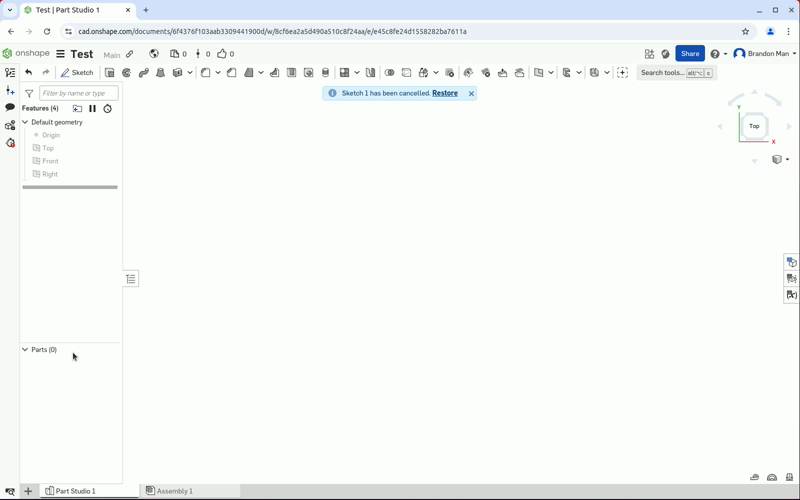
key_down(shift)
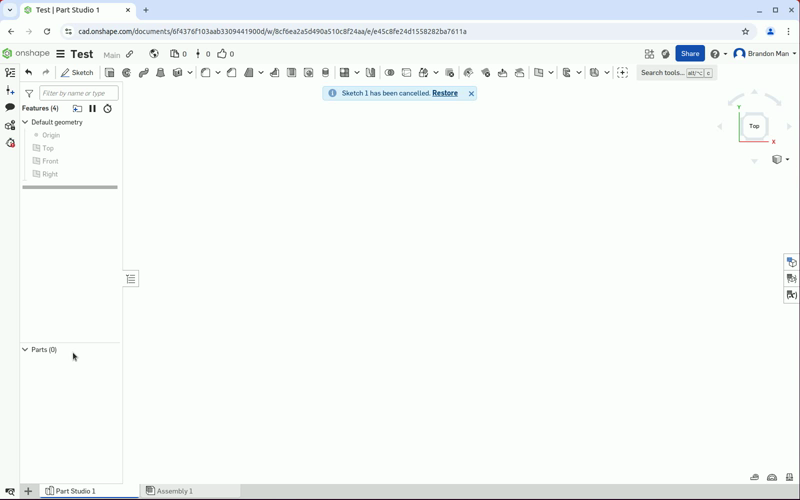
key(up)
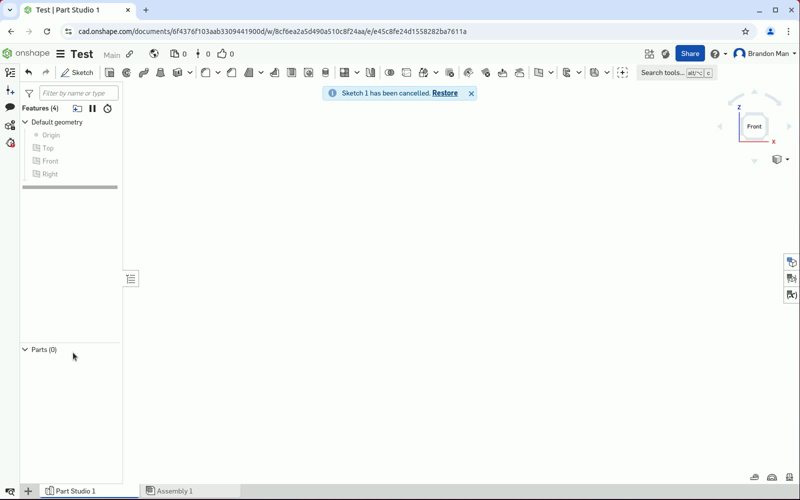
key_up(shift)
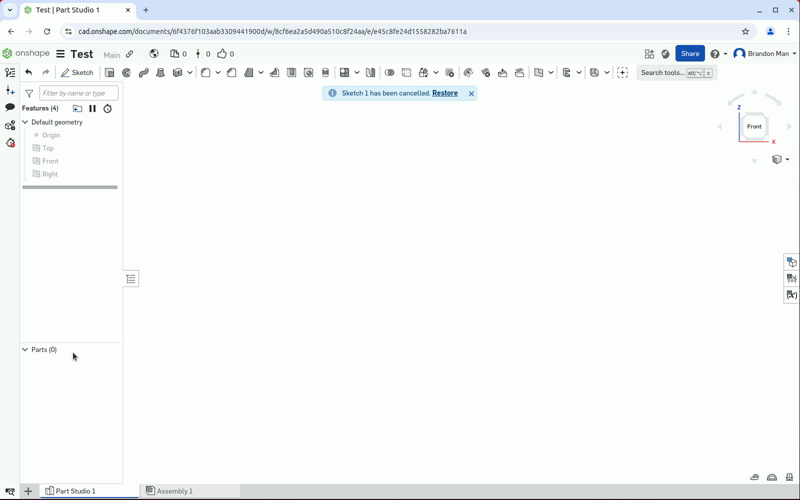
mouse_move(73, 352)
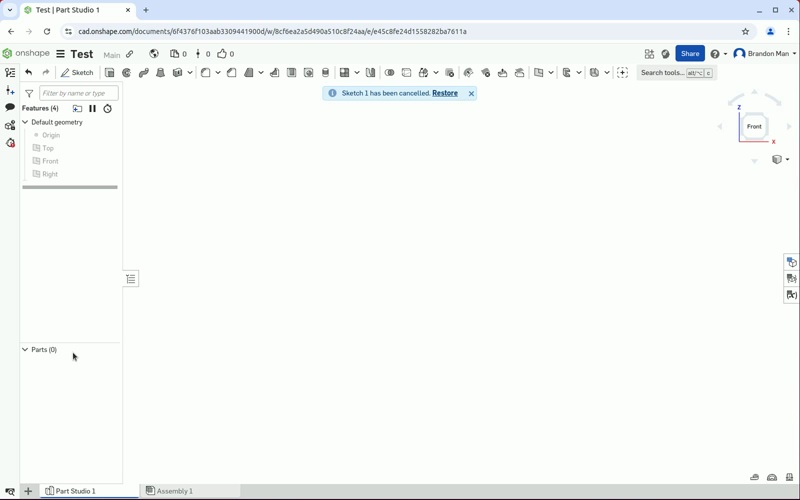
key(shift+y)
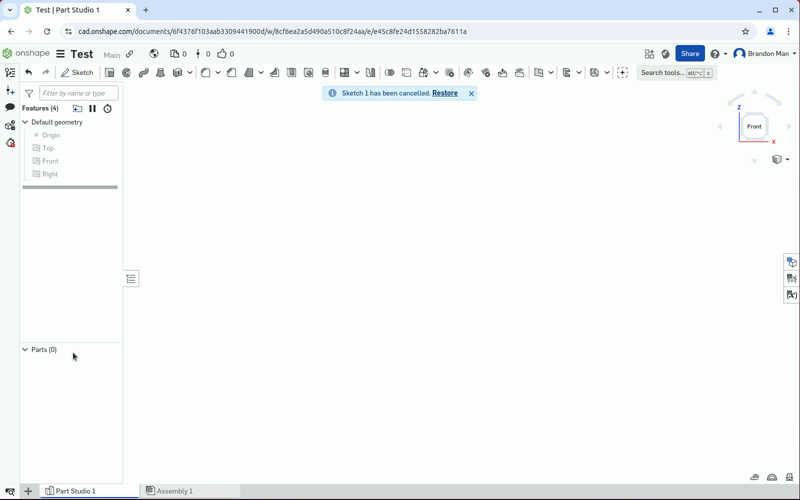
key(shift+s)
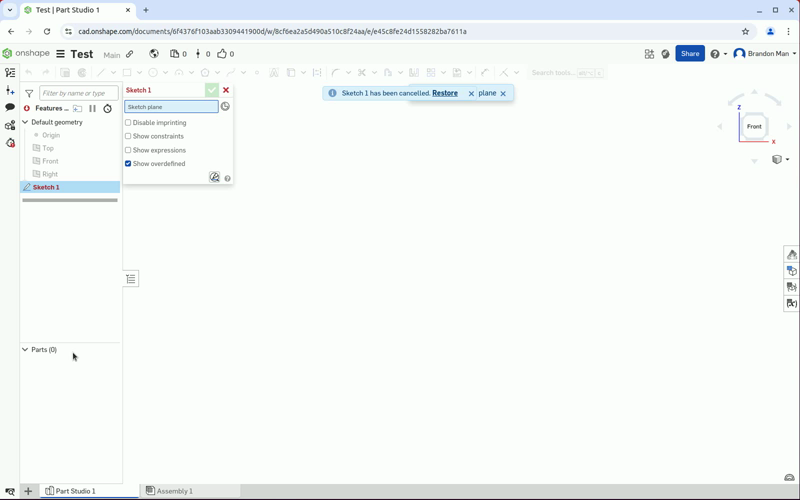
mouse_move(73, 163)
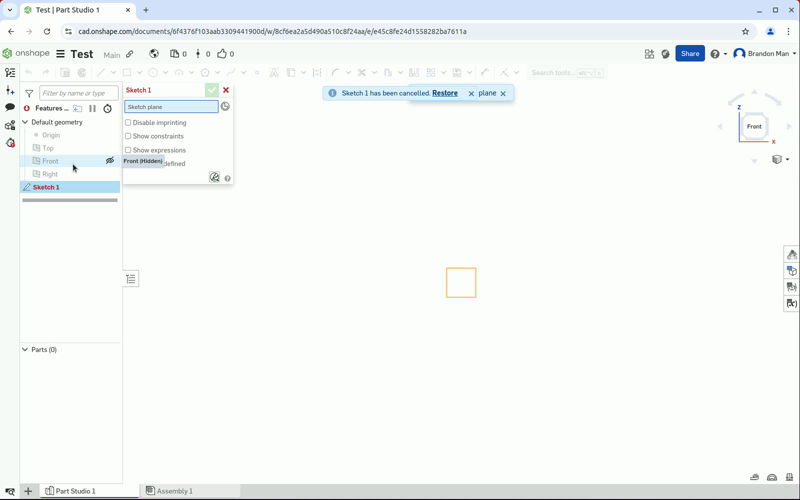
click(73, 163)
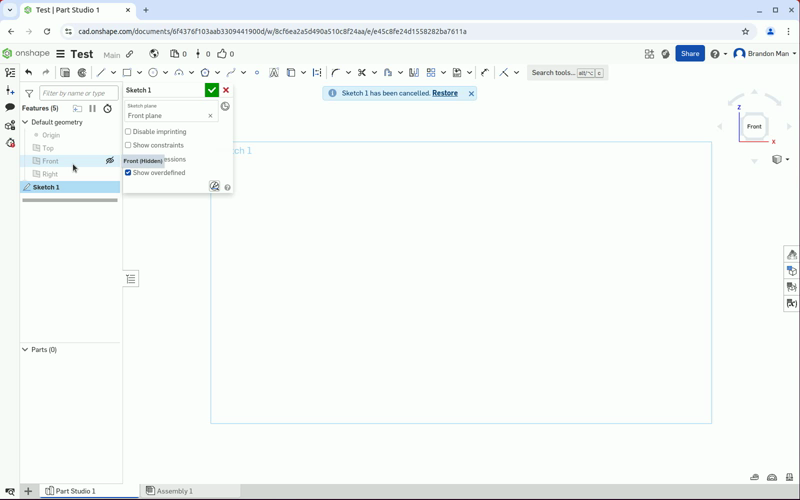
mouse_move(73, 352)
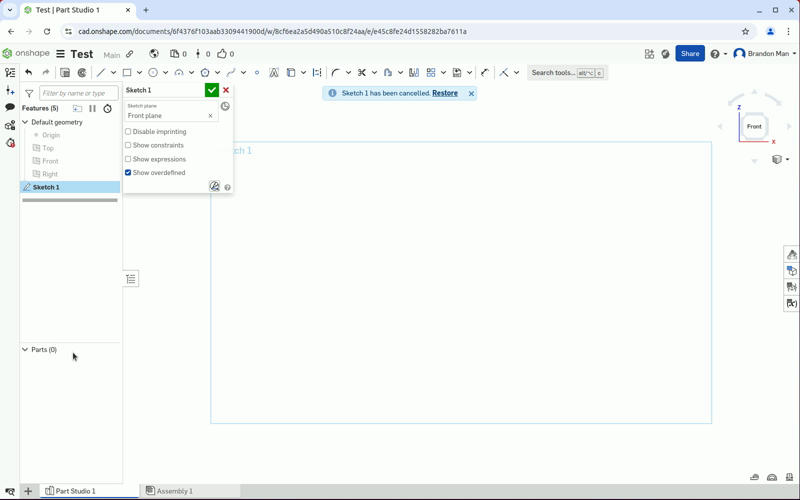
key(y)
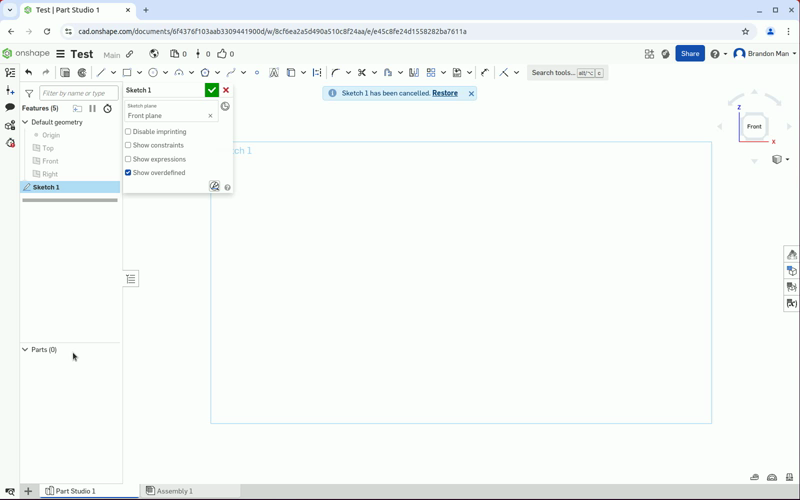
key(l)
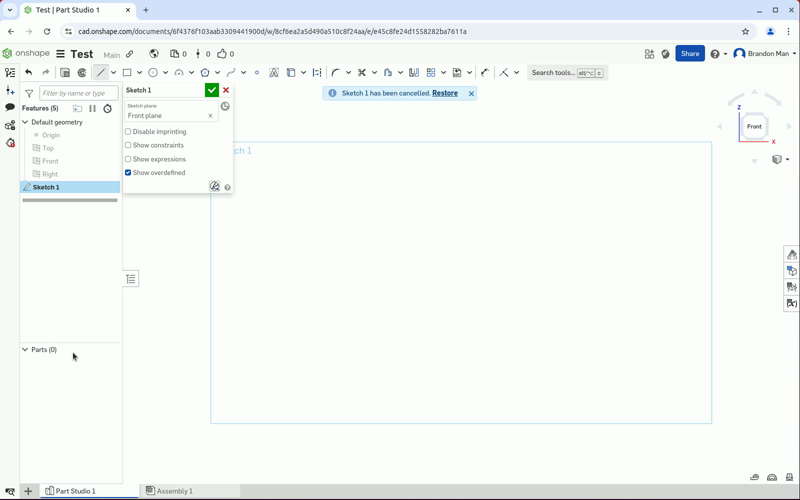
key_down(shift)
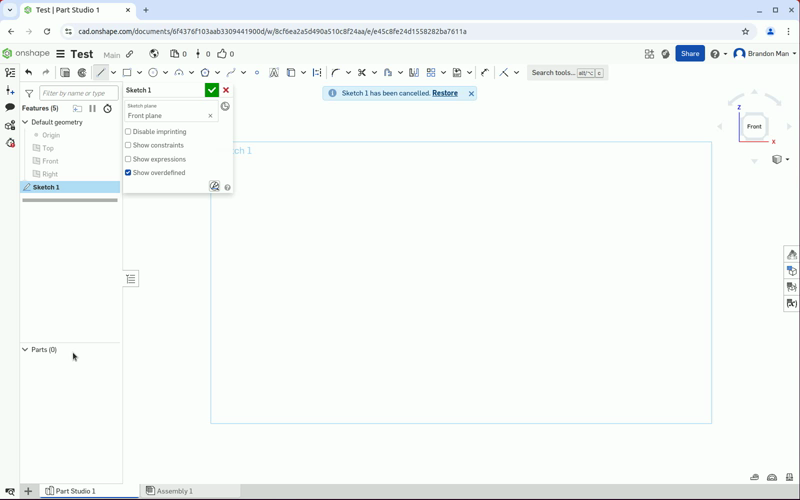
mouse_move(460, 282)
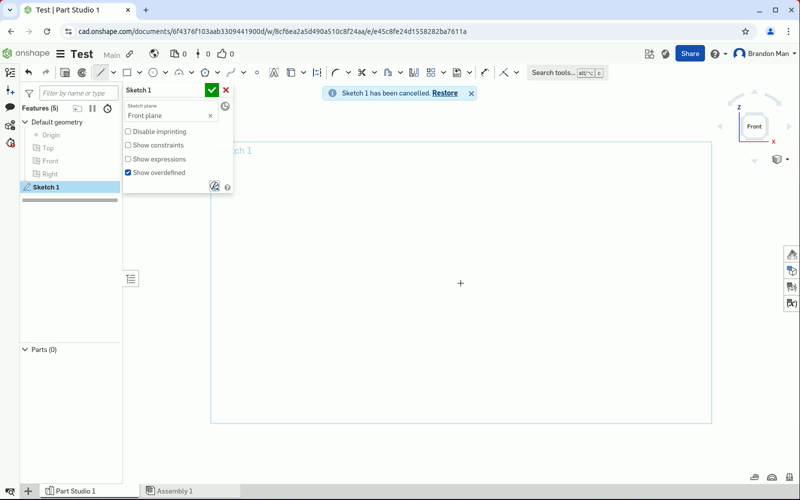
click(460, 282)
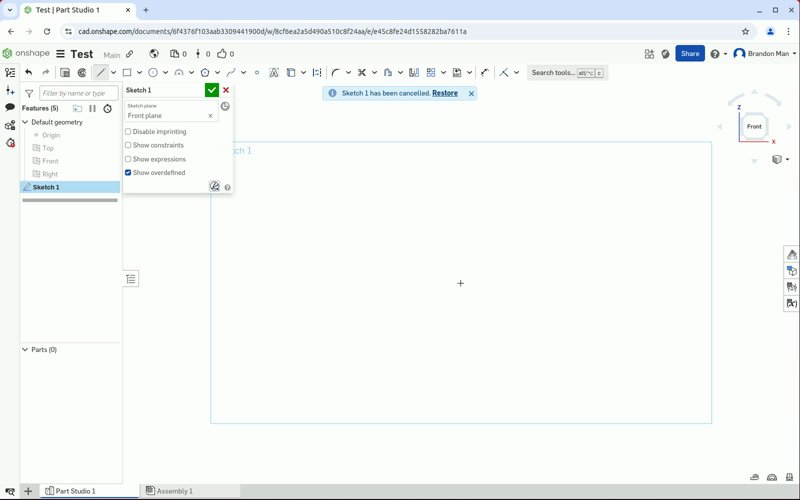
key_up(shift)
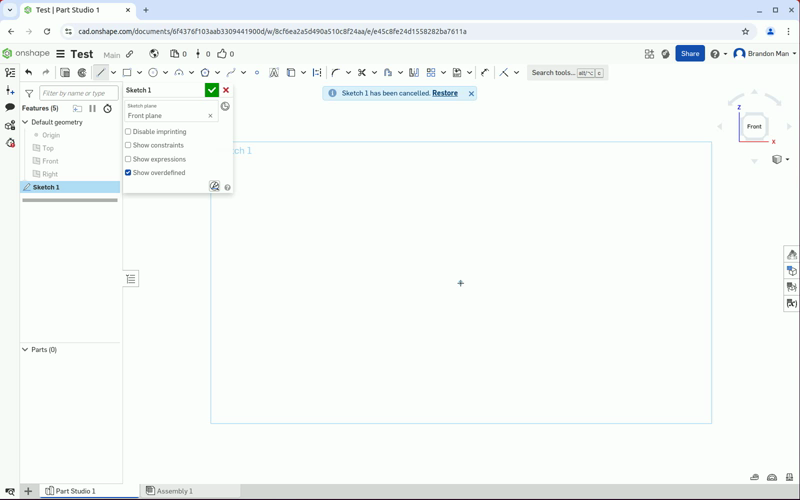
key_down(shift)
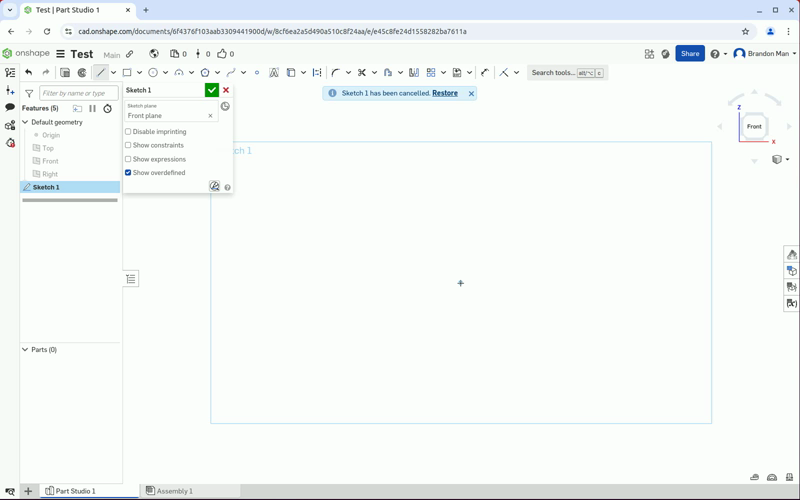
mouse_move(573, 282)
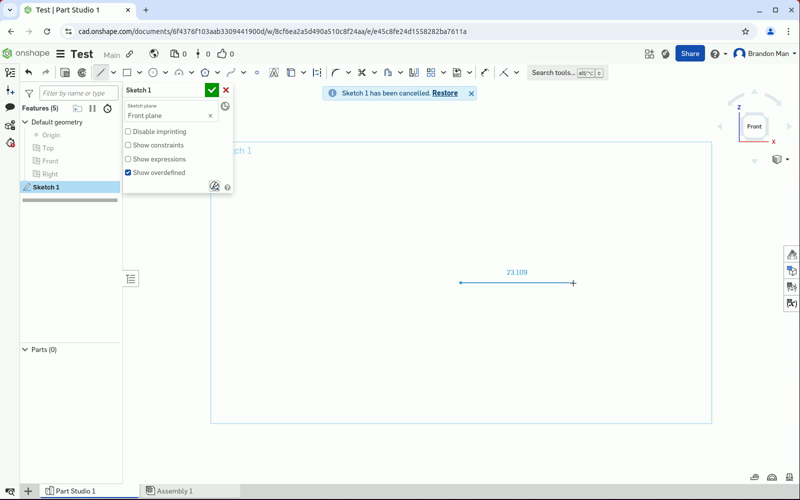
click(573, 282)
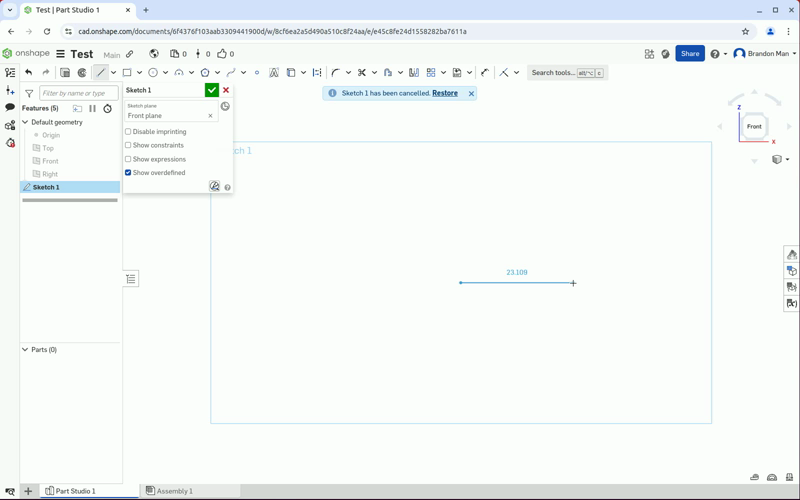
key_up(shift)
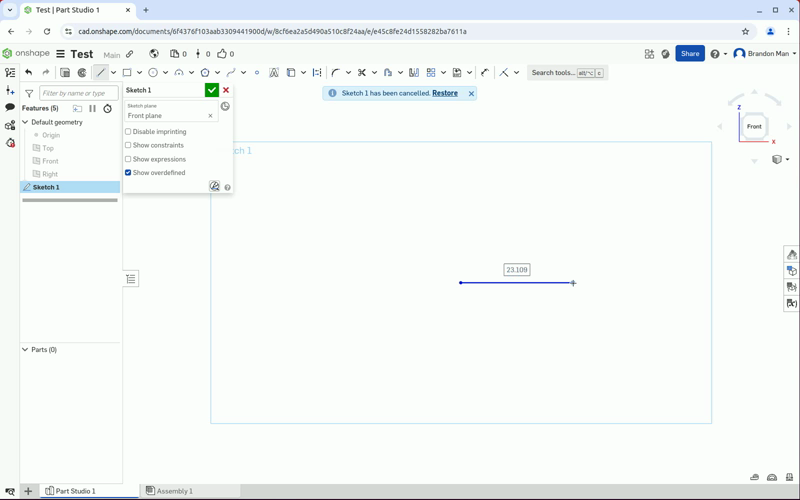
key_down(shift)
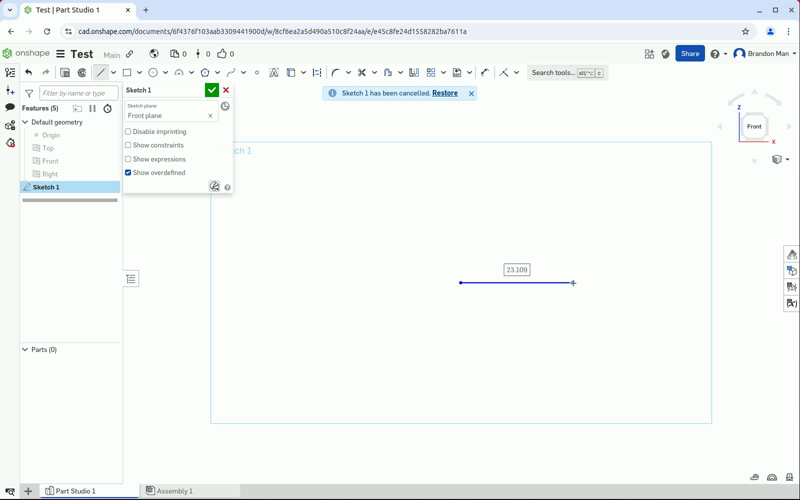
mouse_move(573, 209)
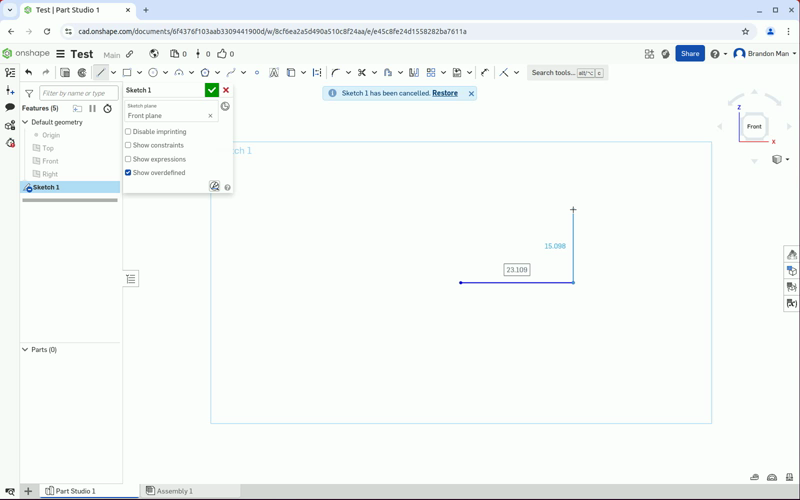
click(573, 209)
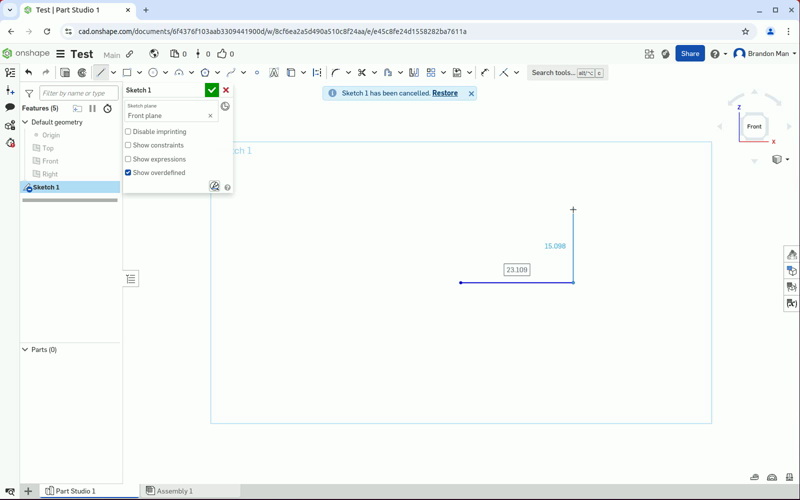
key_up(shift)
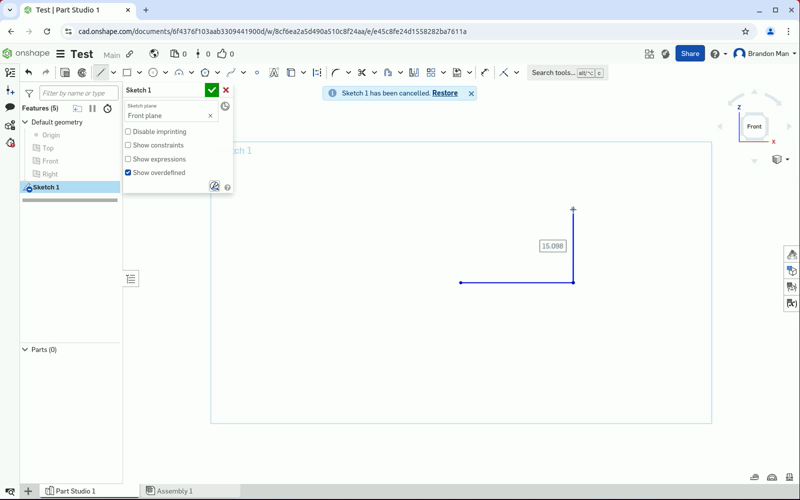
key_down(shift)
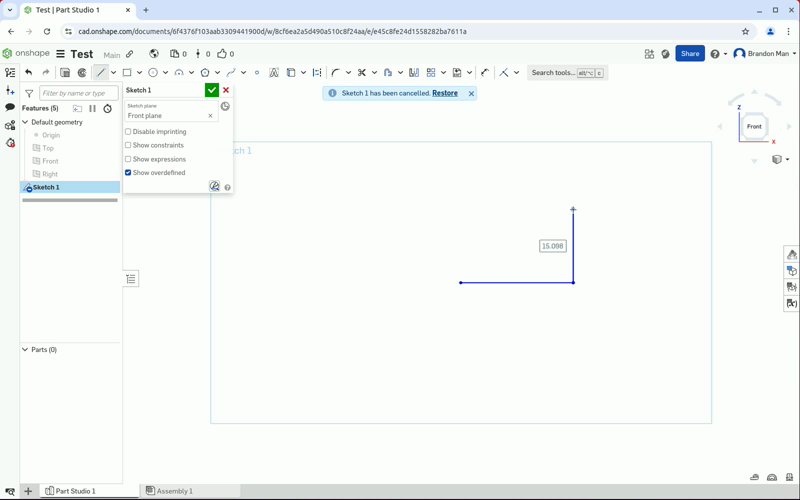
mouse_move(460, 210)
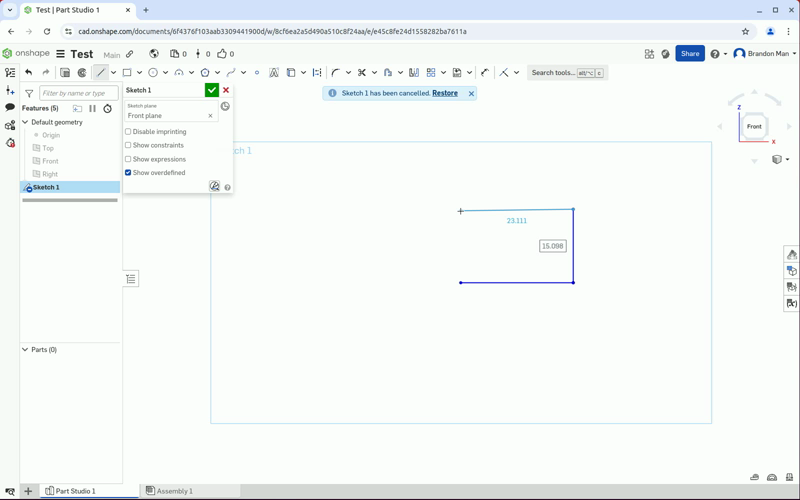
click(460, 210)
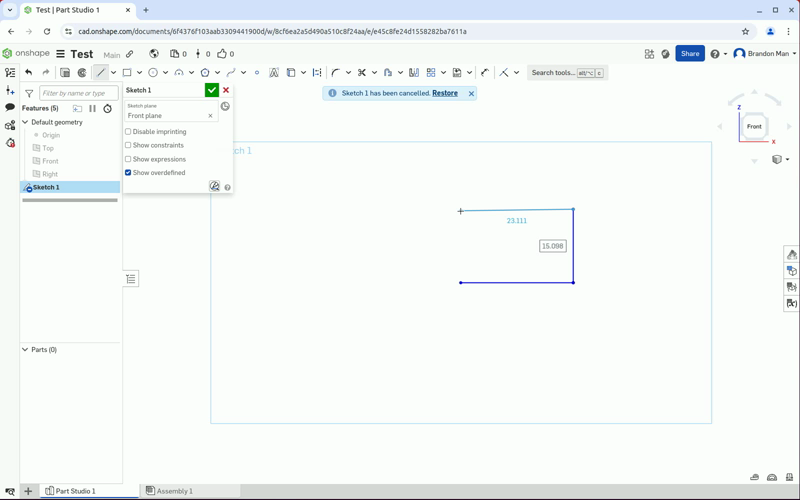
key_up(shift)
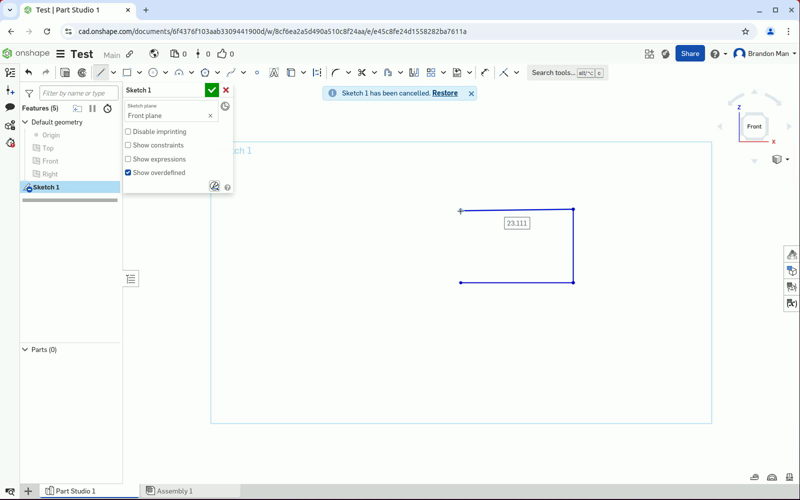
key_down(shift)
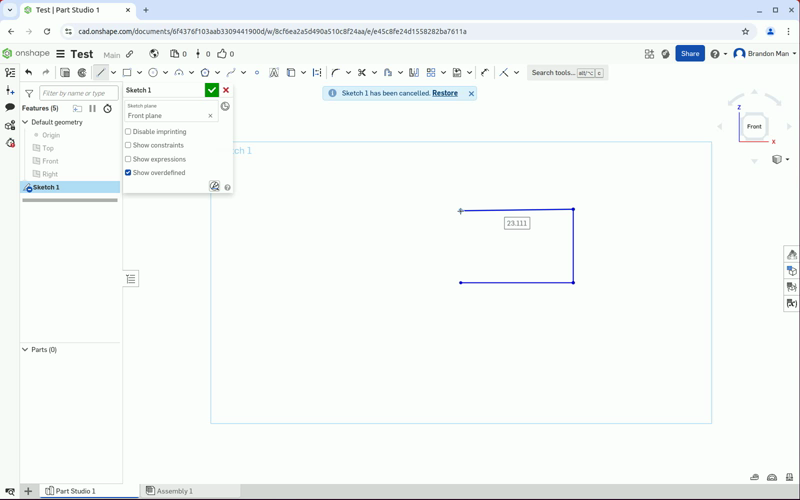
mouse_move(460, 282)
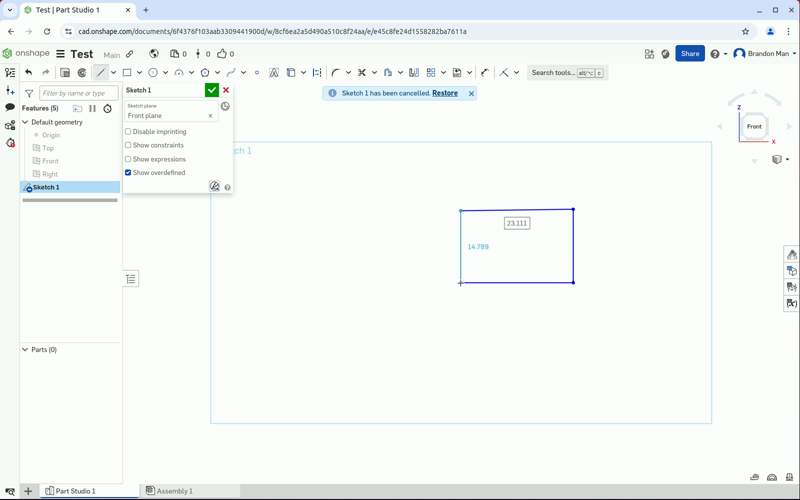
key_up(shift)
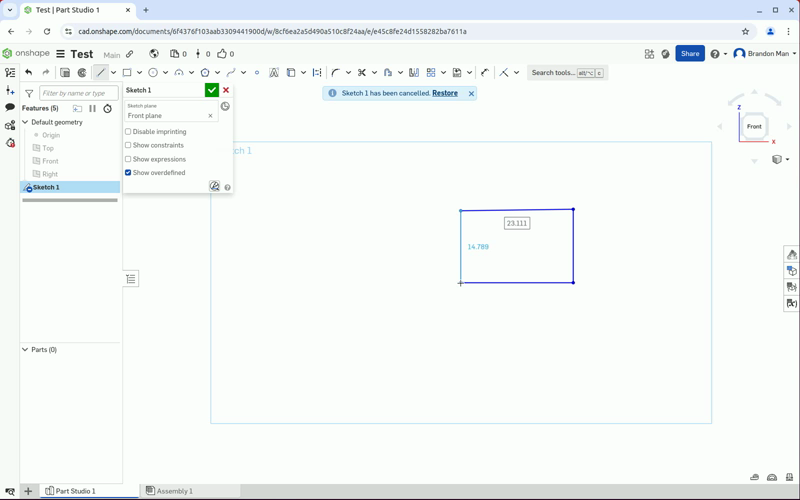
click(460, 282)
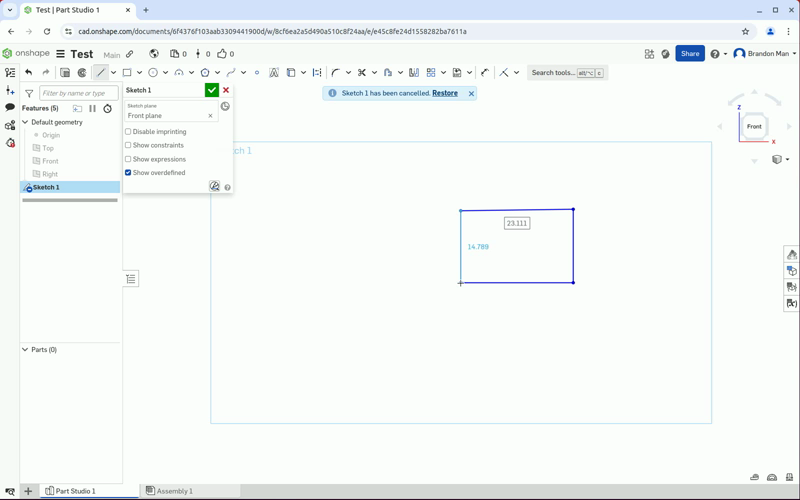
key(esc)
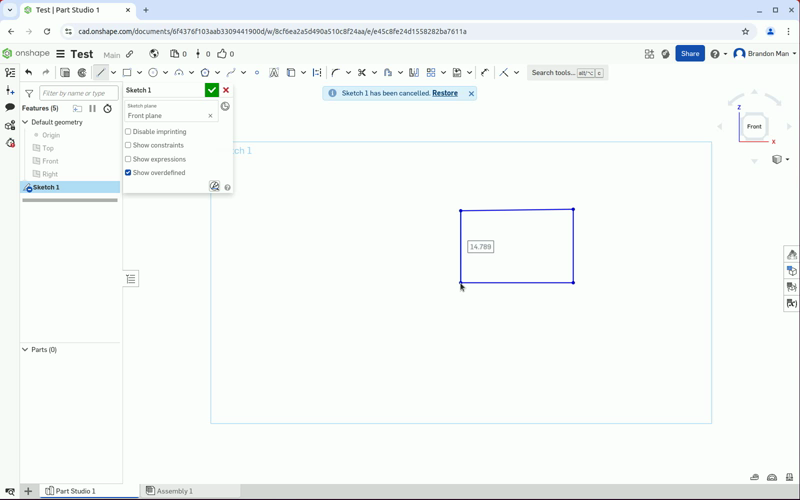
mouse_move(511, 237)
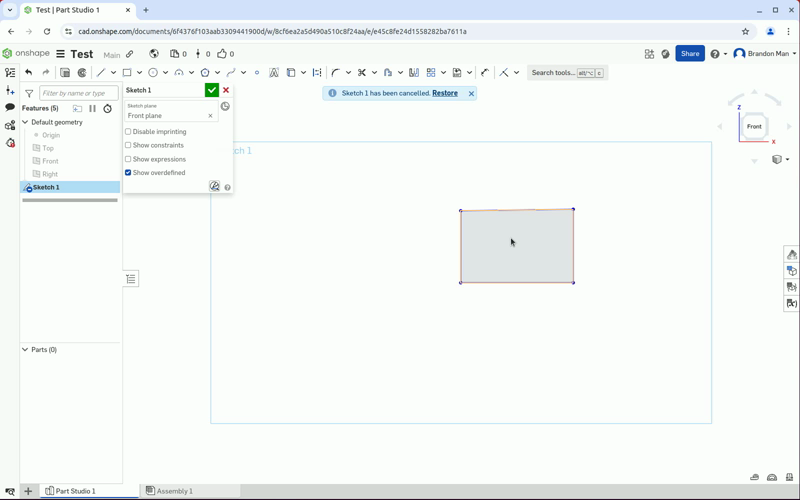
click(511, 237)
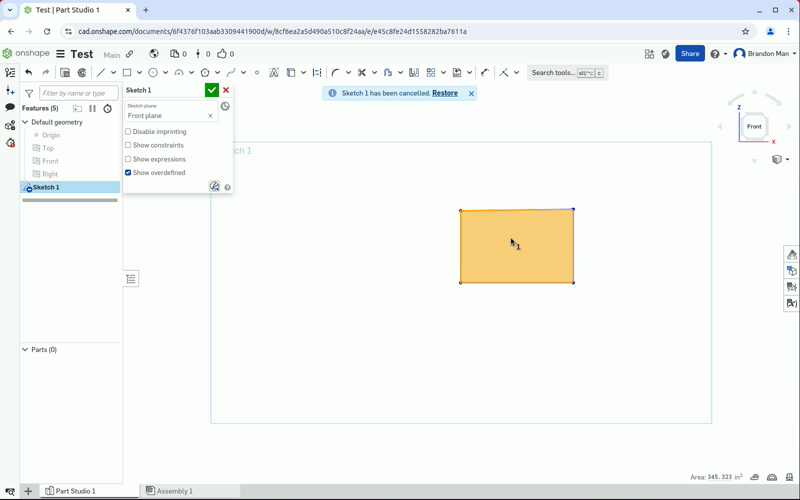
mouse_move(73, 352)
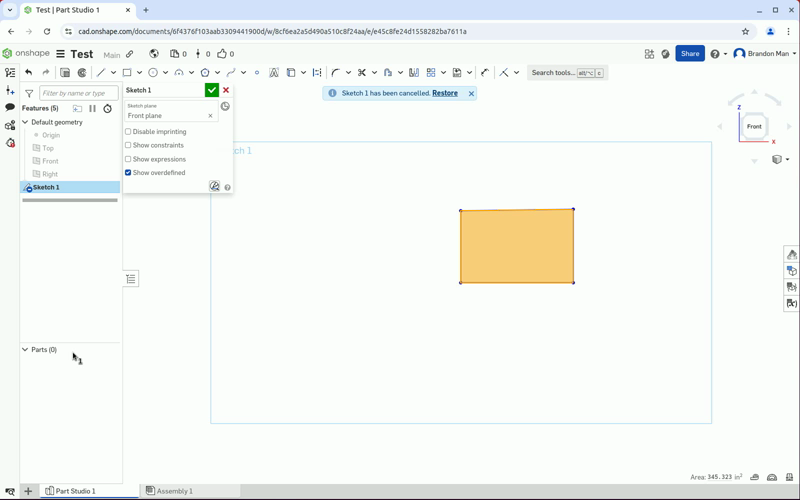
key(shift+y)
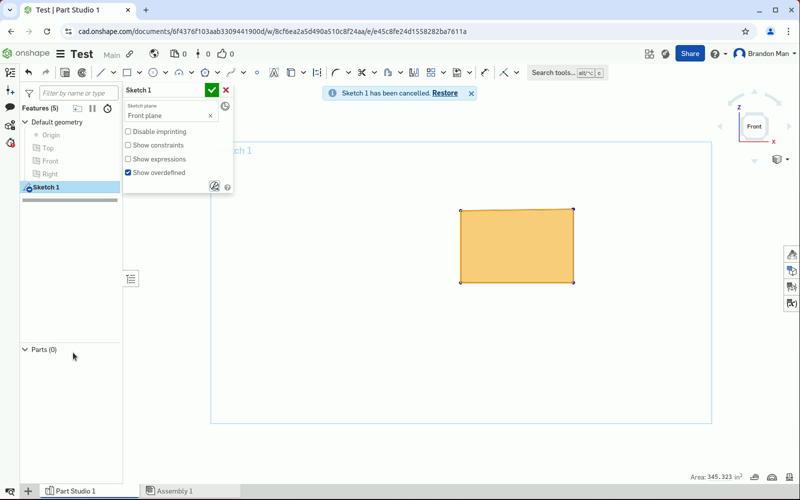
key(shift+e)
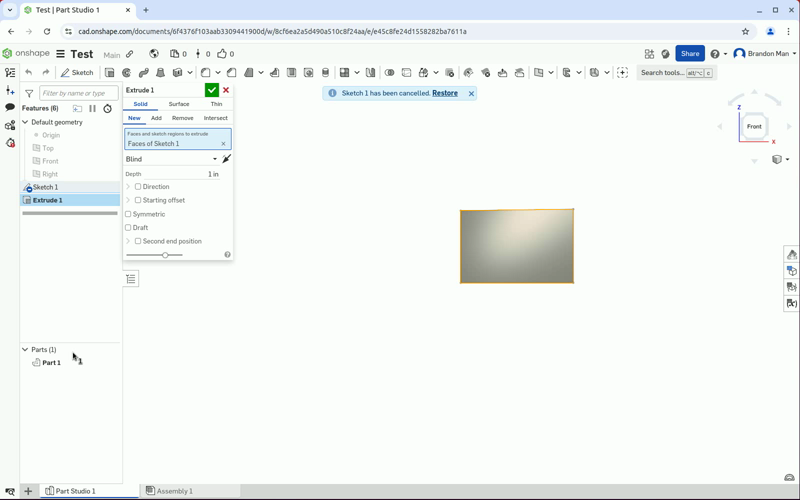
mouse_move(143, 106)
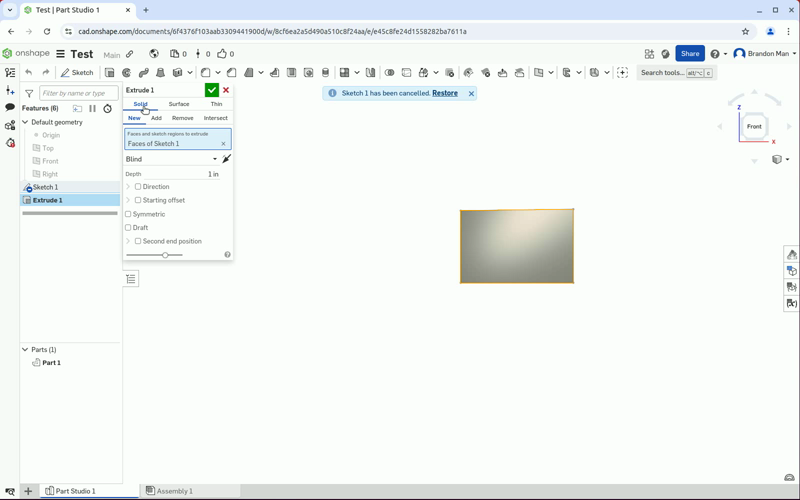
click(143, 106)
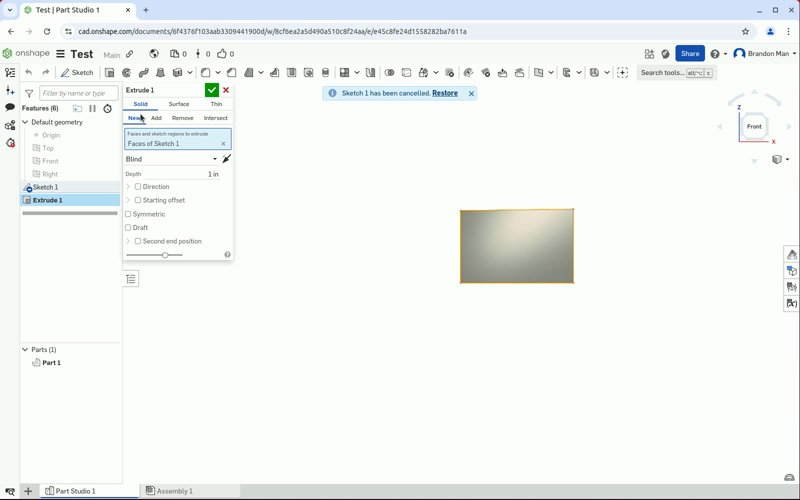
mouse_move(137, 120)
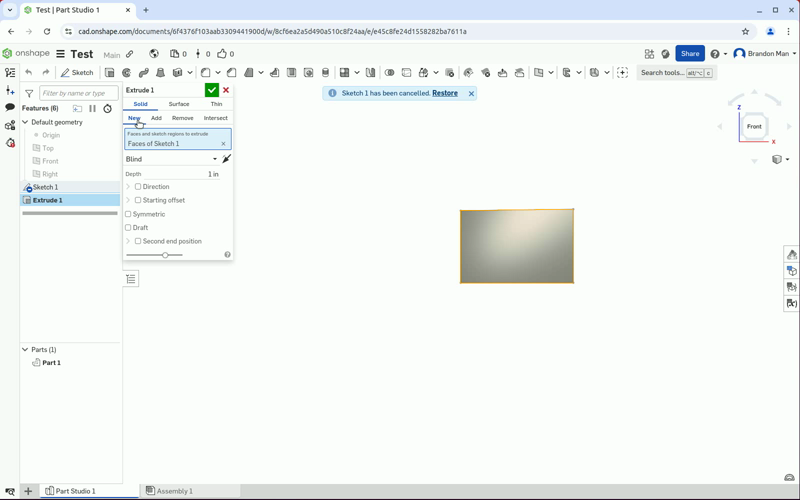
click(137, 120)
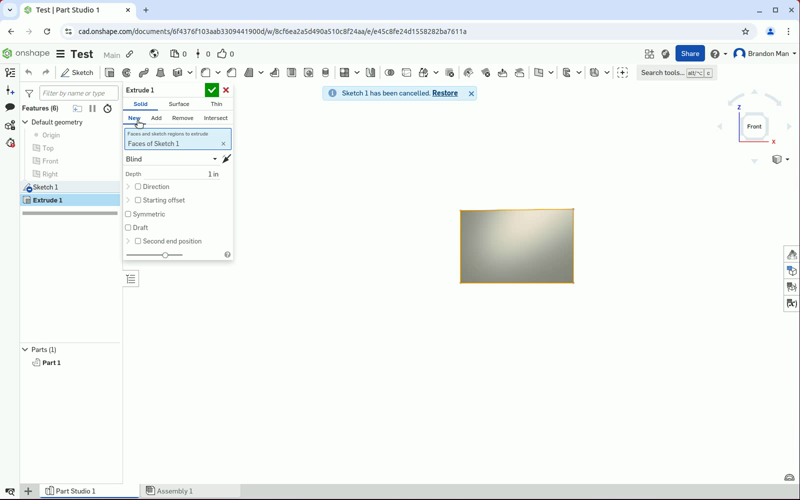
key(tab, 4)
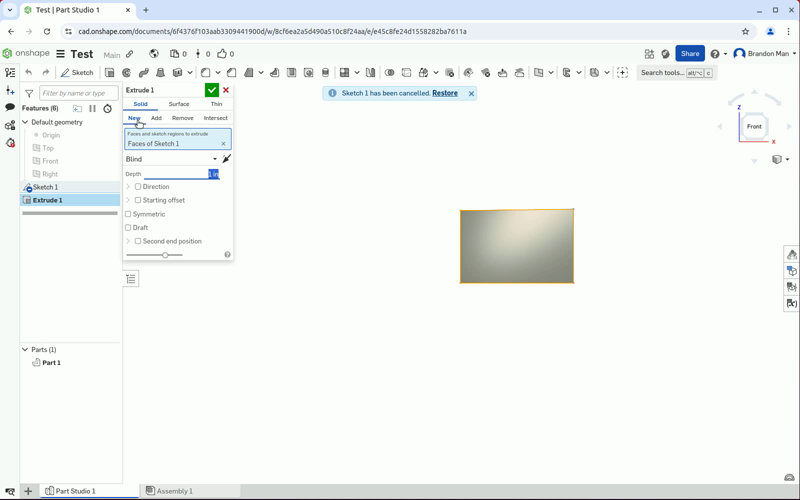
text(5.536)
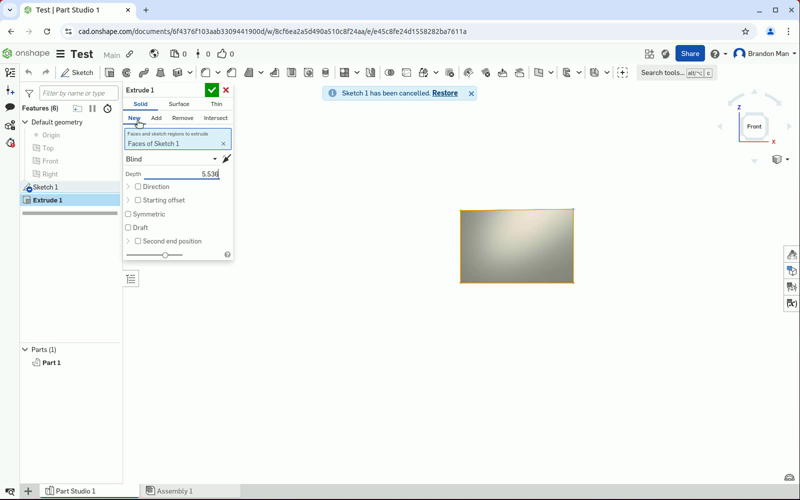
key(enter)
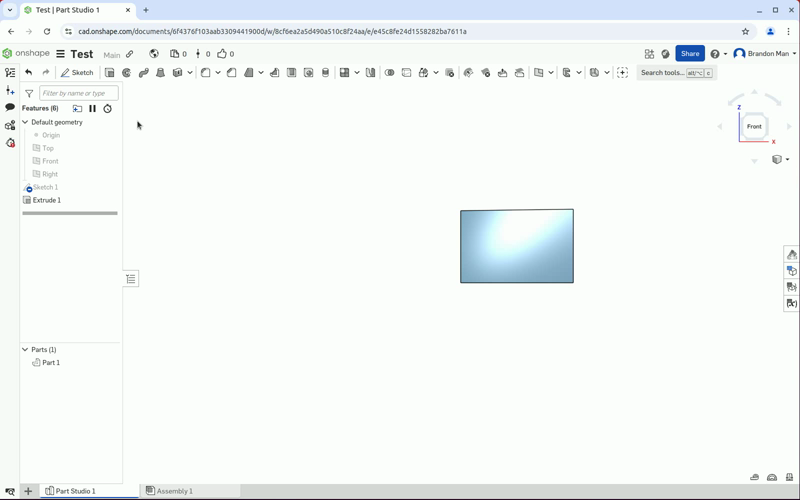
key(shift+h)
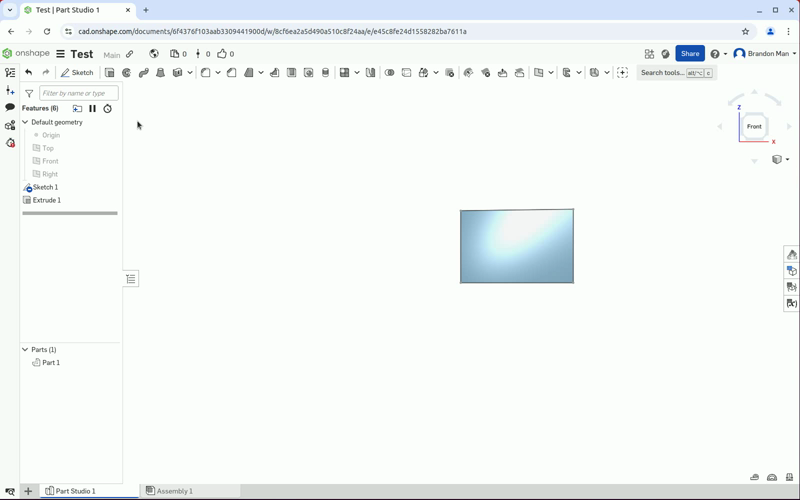
key(shift+h)
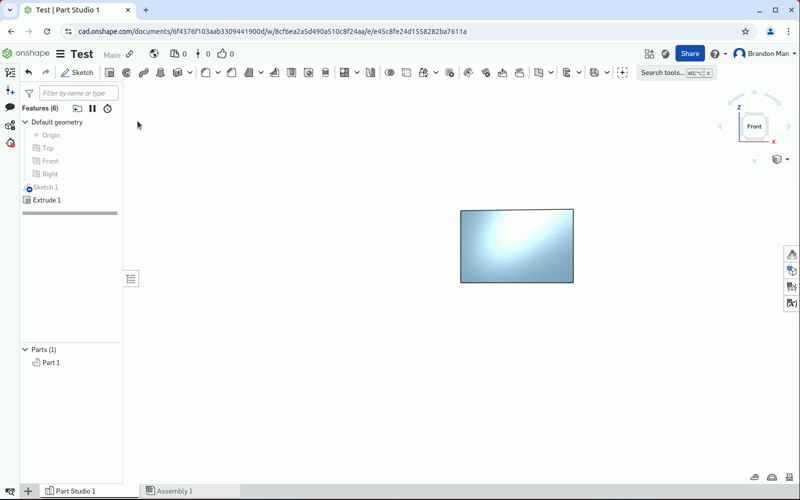
mouse_move(73, 189)
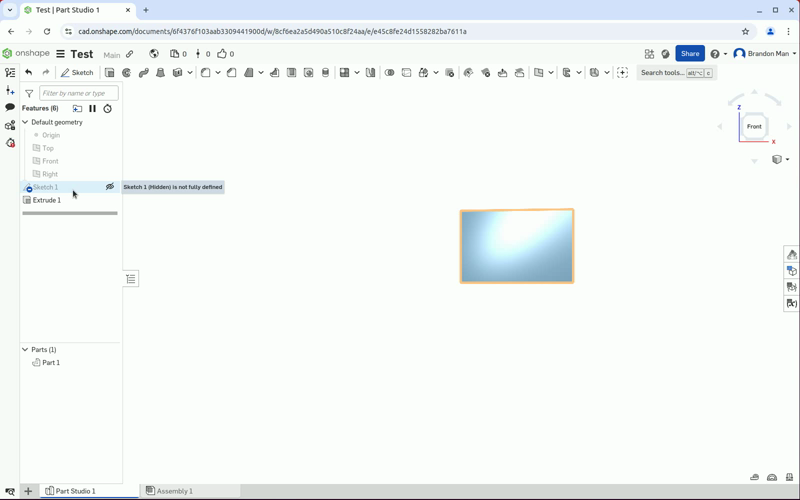
click(73, 189)
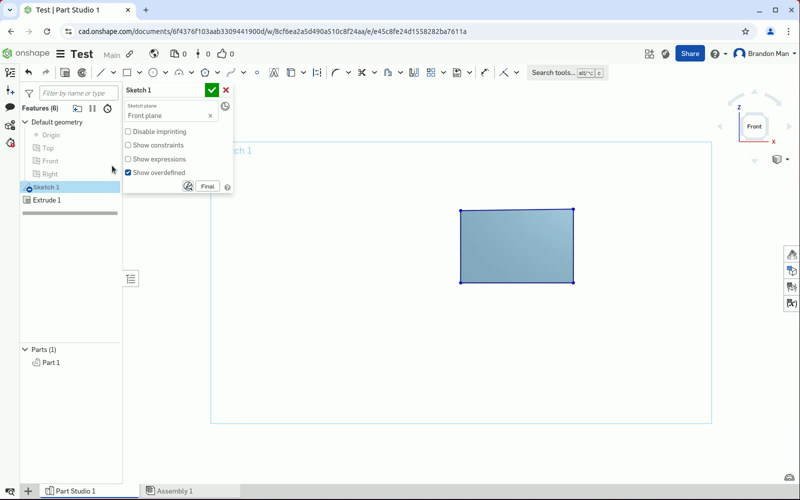
mouse_move(229, 92)
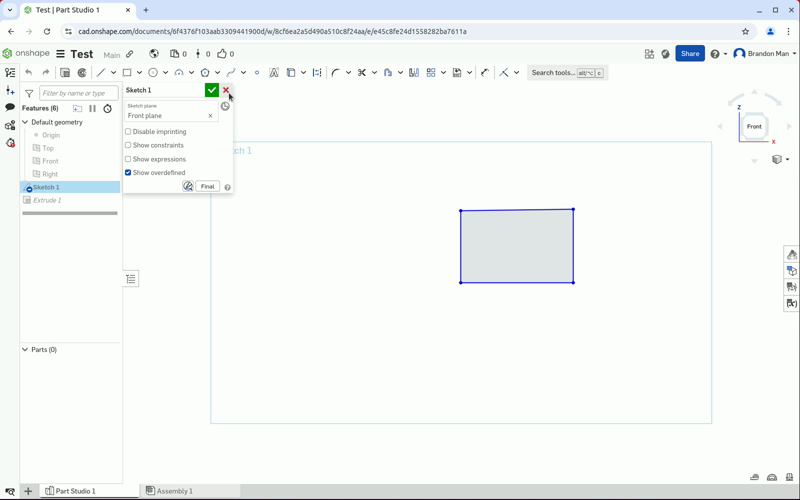
click(229, 92)
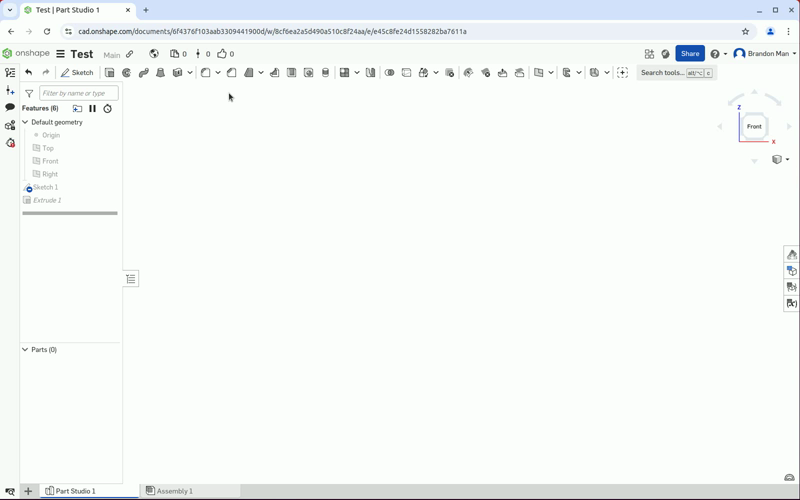
mouse_move(73, 352)
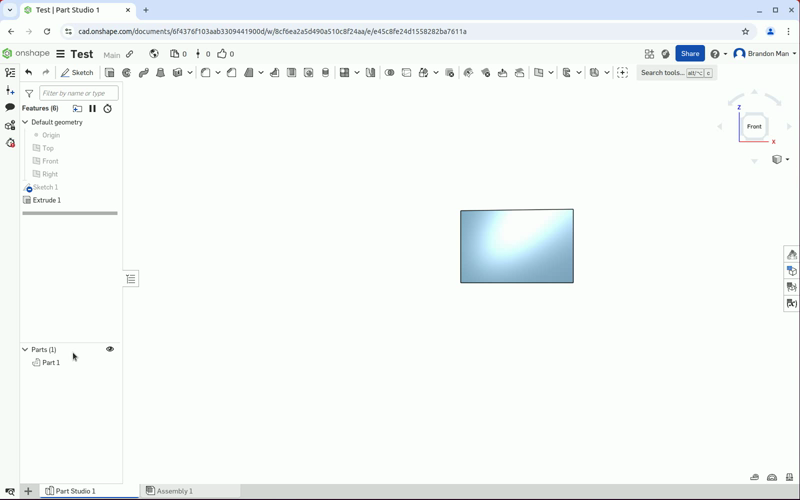
key(y)
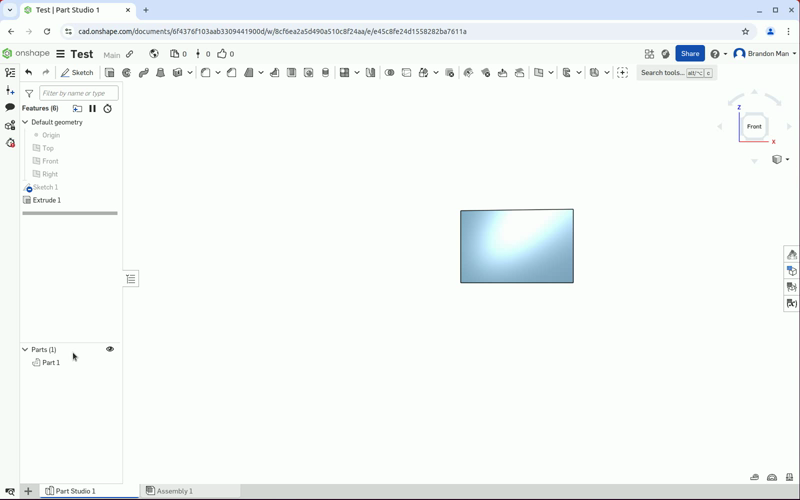
key(shift+p)
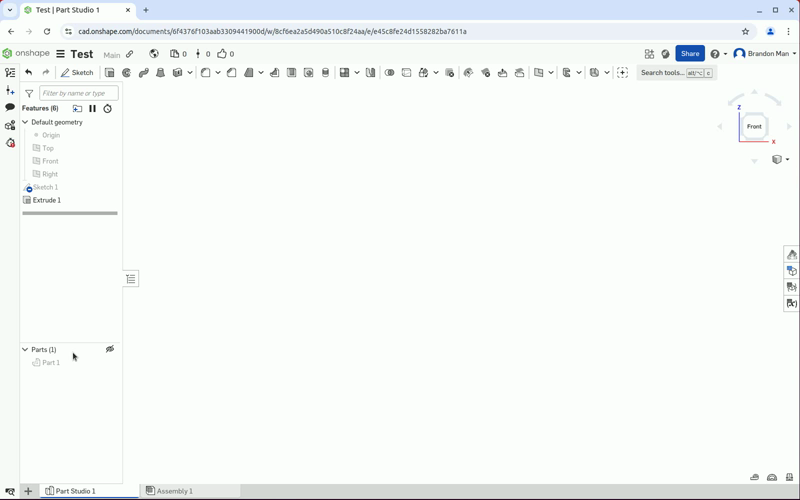
key(space)
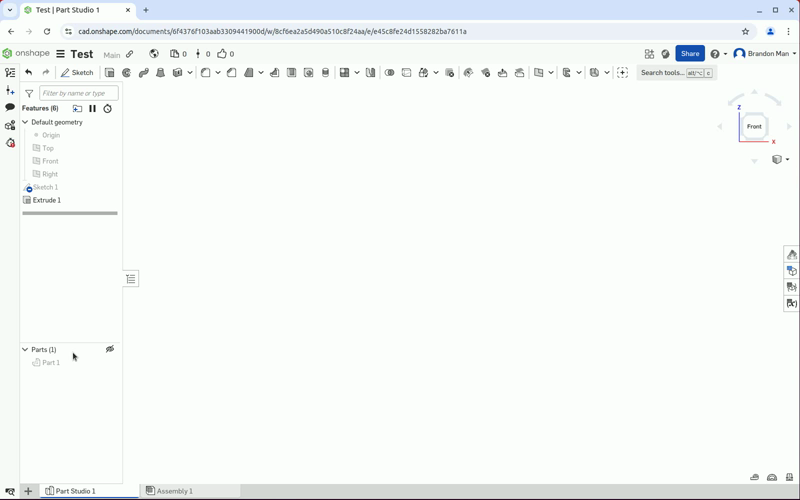
key_down(shift)
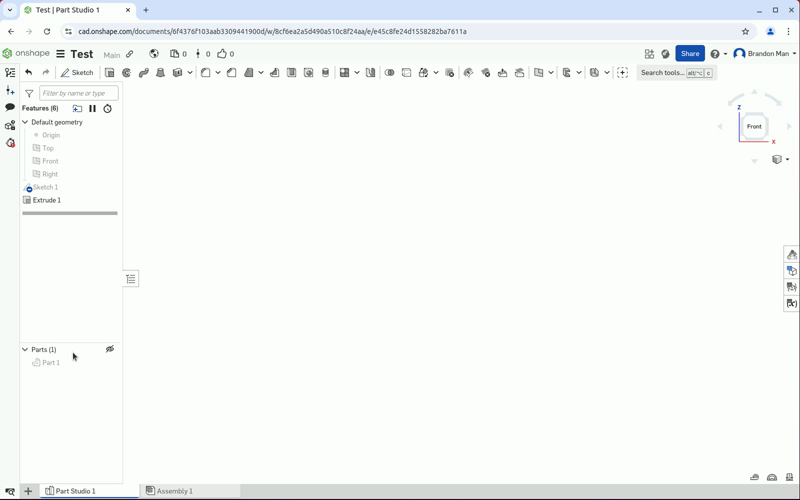
key(down)
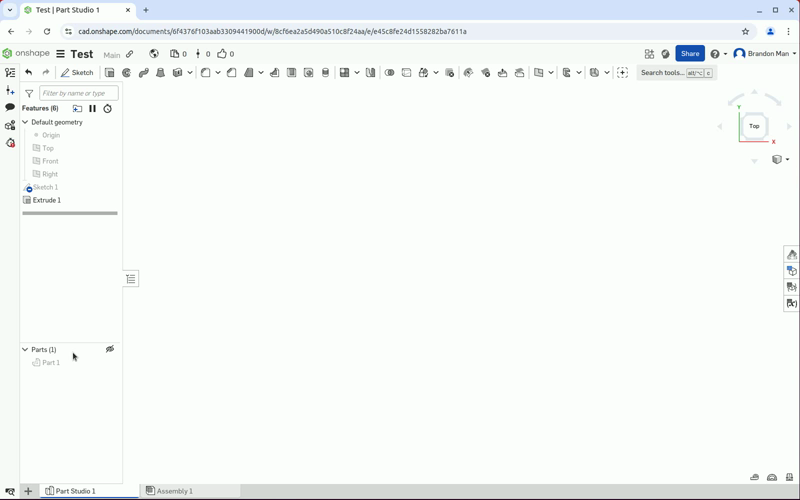
key_up(shift)
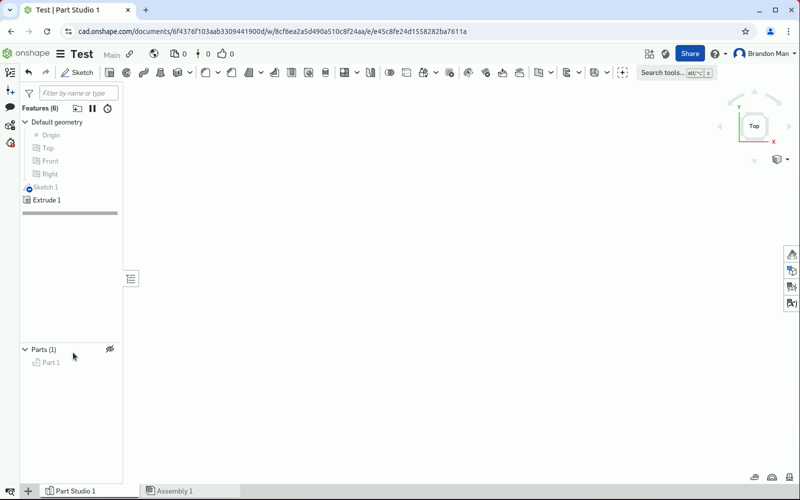
mouse_move(73, 352)
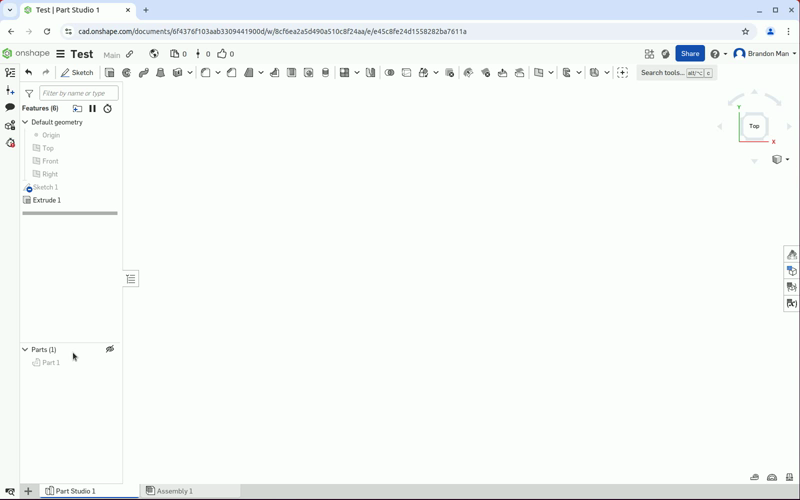
key(shift+y)
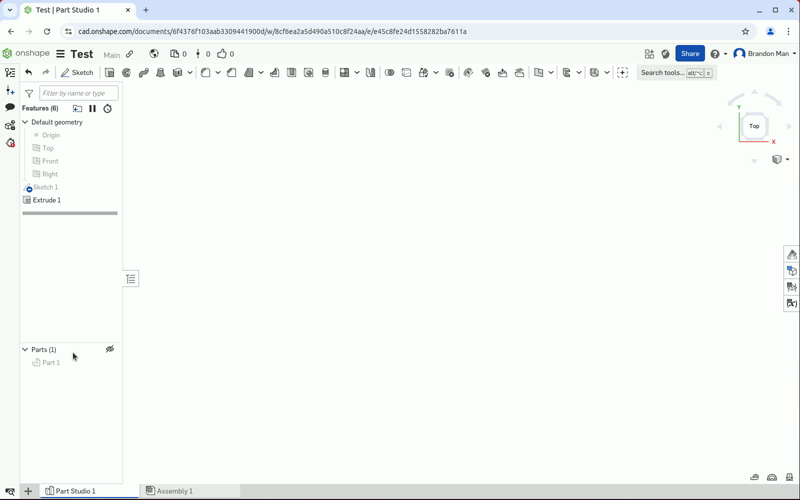
key(shift+s)
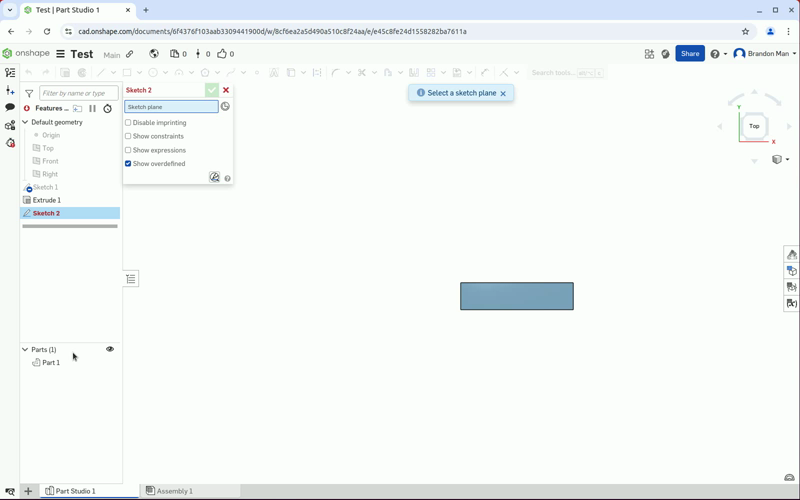
mouse_move(73, 150)
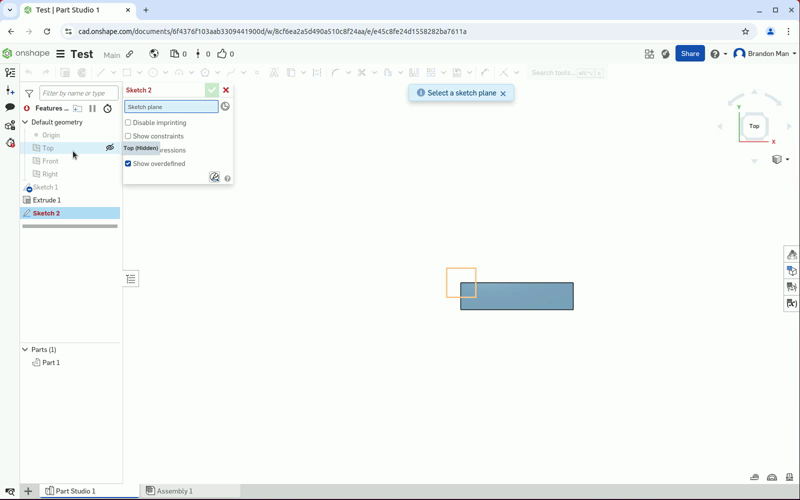
click(73, 150)
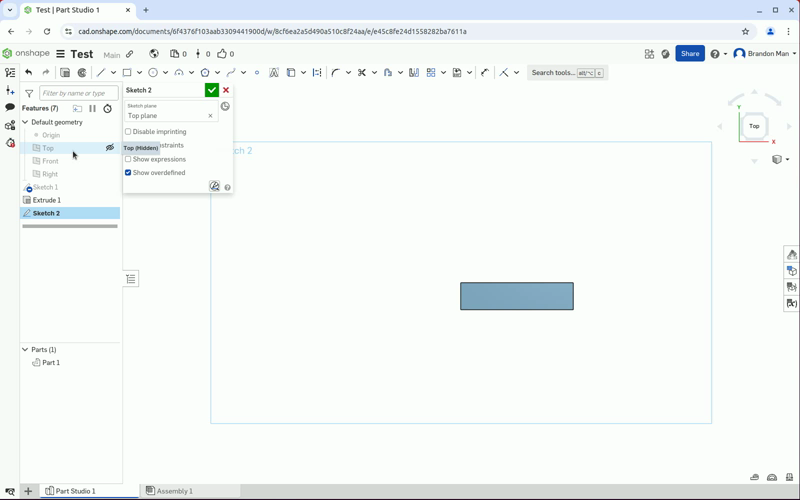
mouse_move(73, 352)
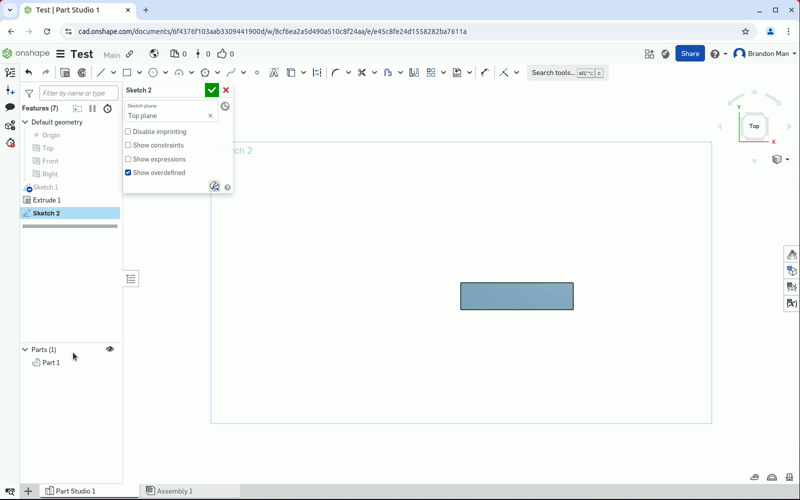
key(y)
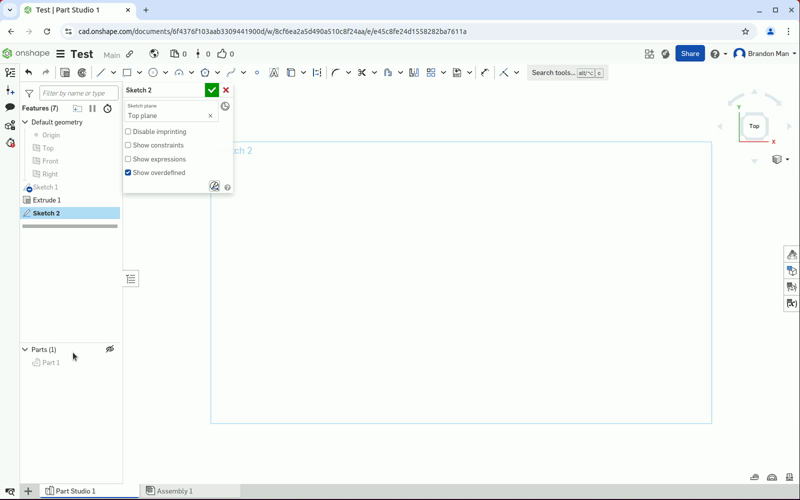
key(l)
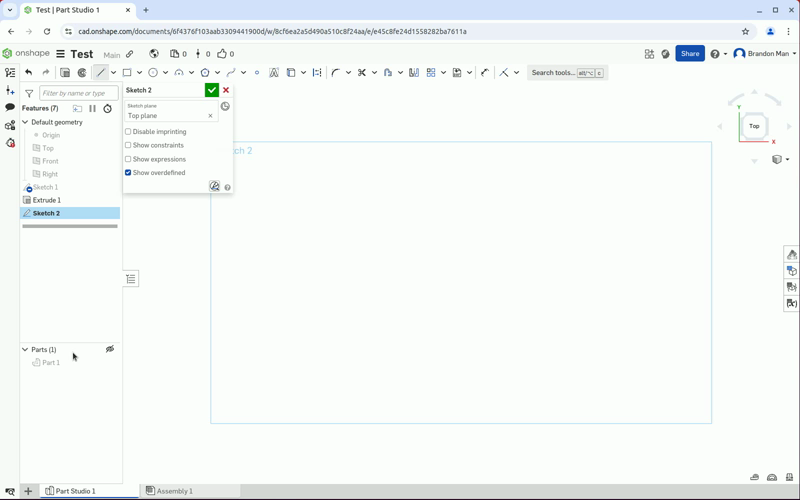
key_down(shift)
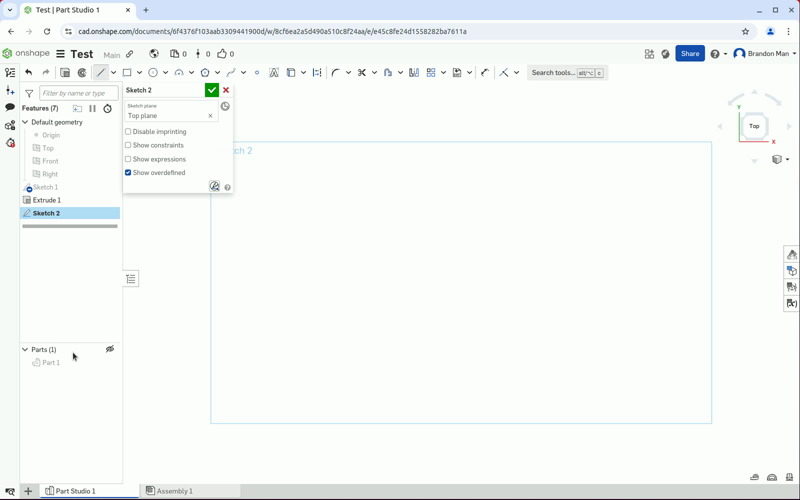
mouse_move(460, 318)
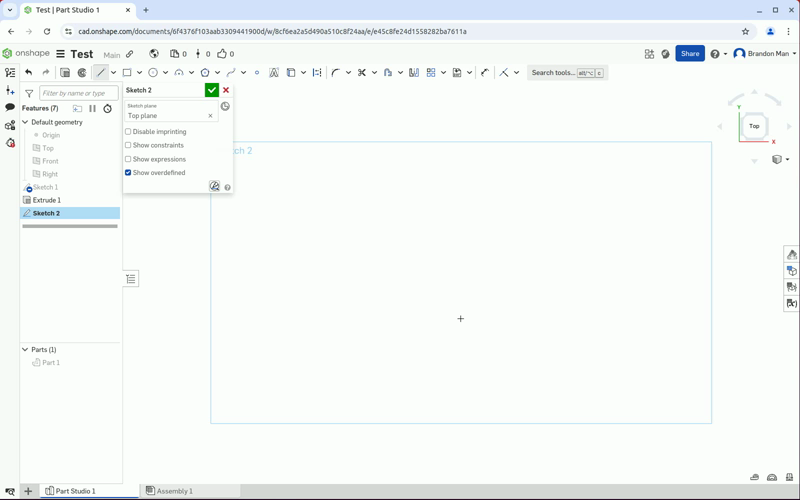
click(460, 318)
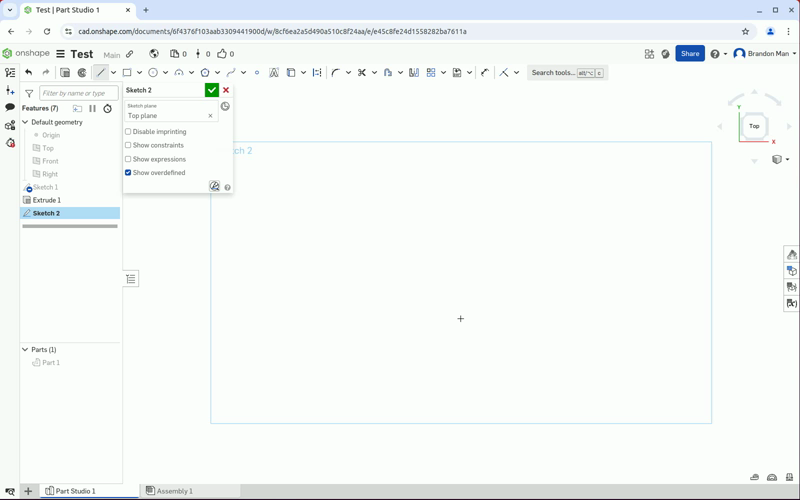
key_up(shift)
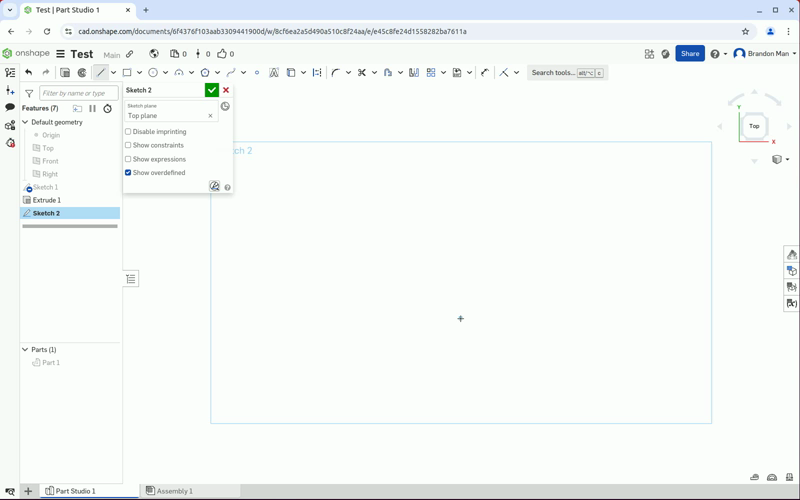
key_down(shift)
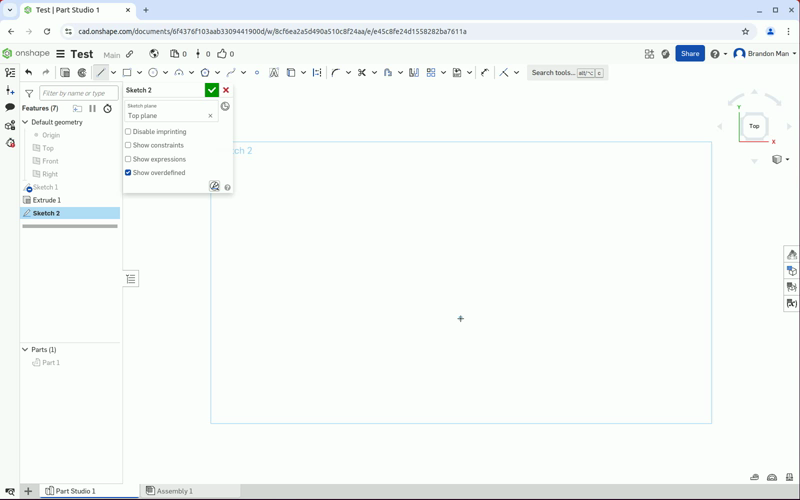
mouse_move(521, 369)
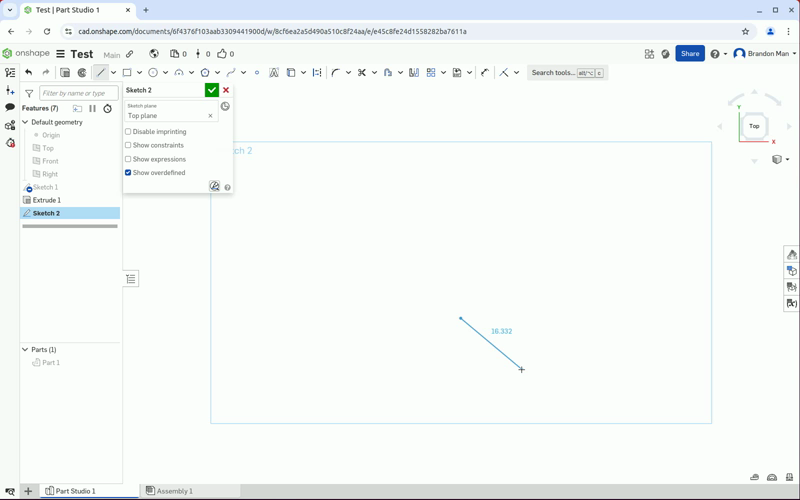
click(521, 369)
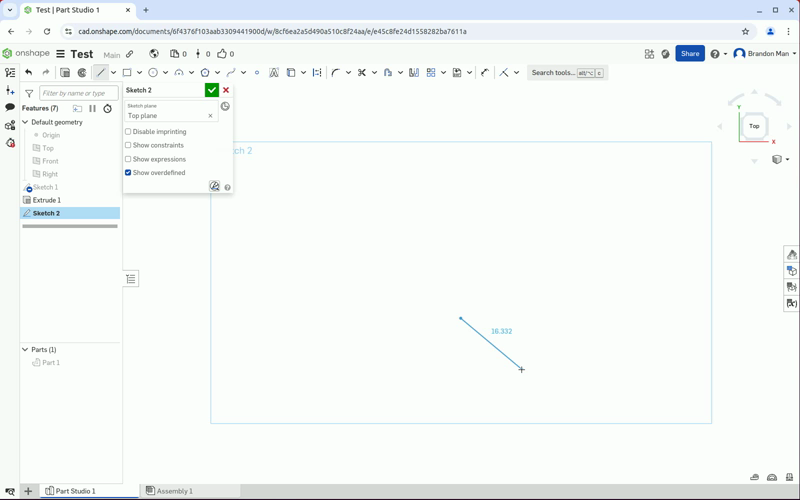
key_up(shift)
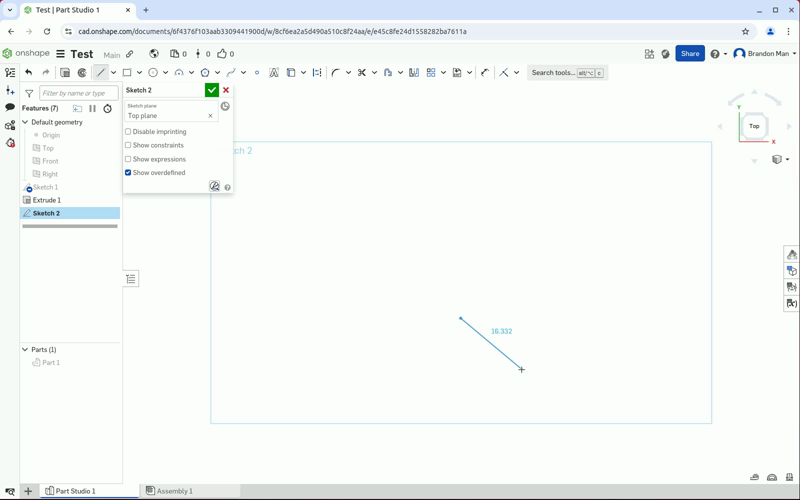
key_down(shift)
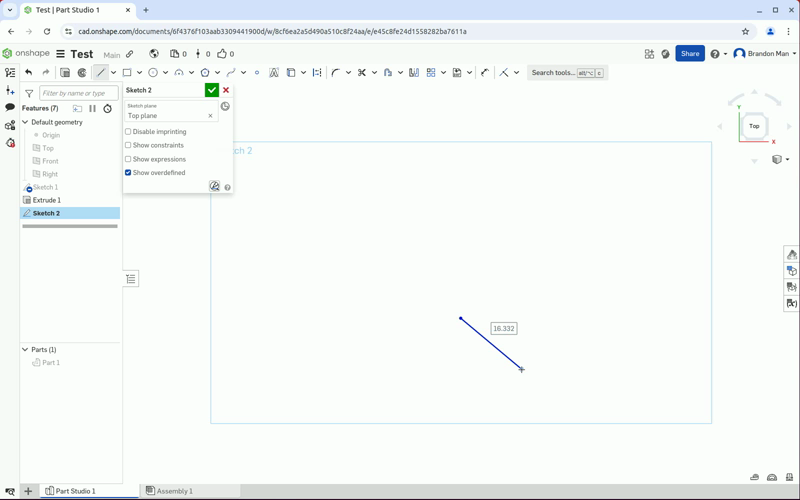
mouse_move(564, 319)
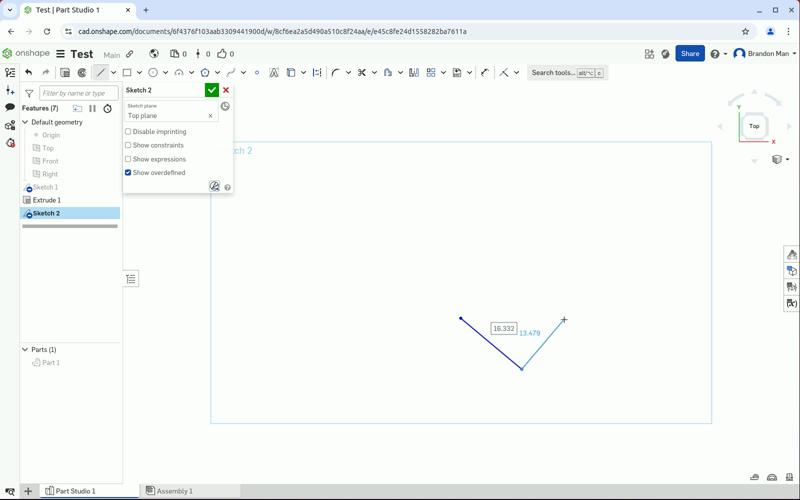
click(564, 319)
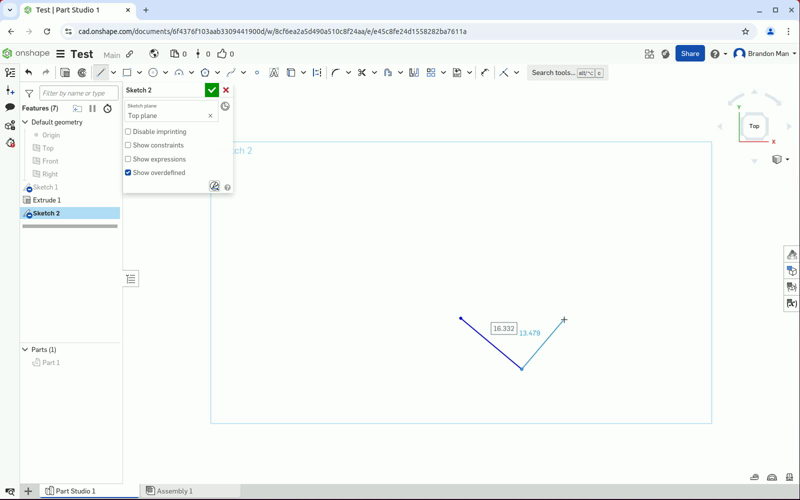
key_up(shift)
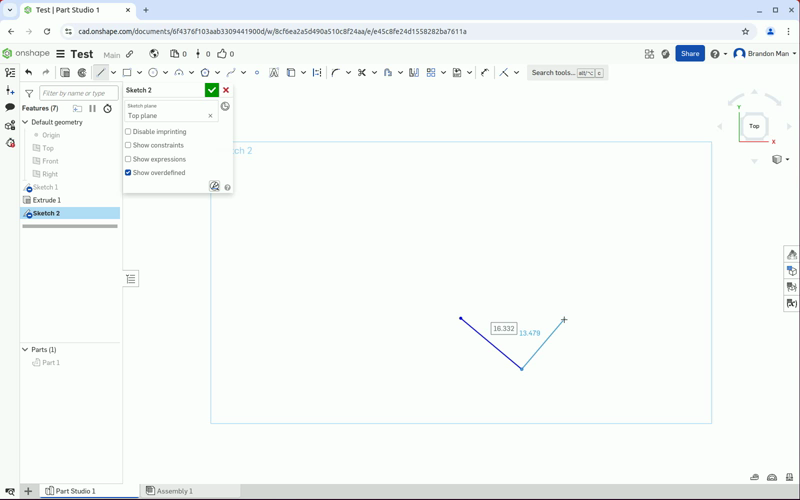
key_down(shift)
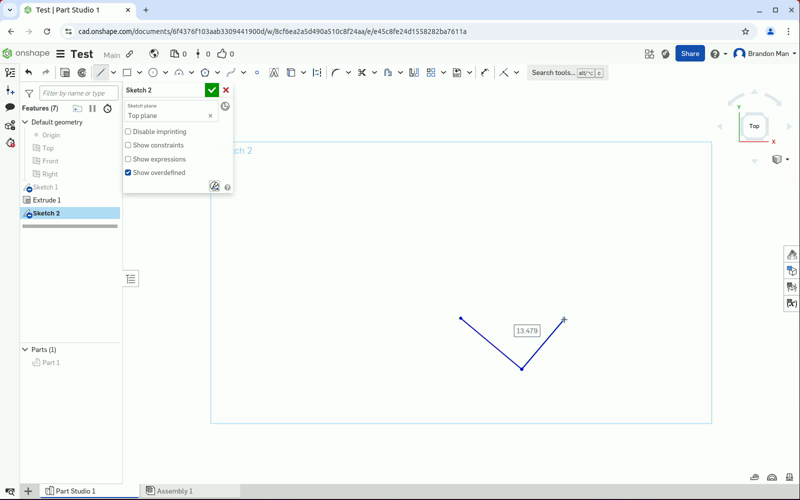
mouse_move(460, 305)
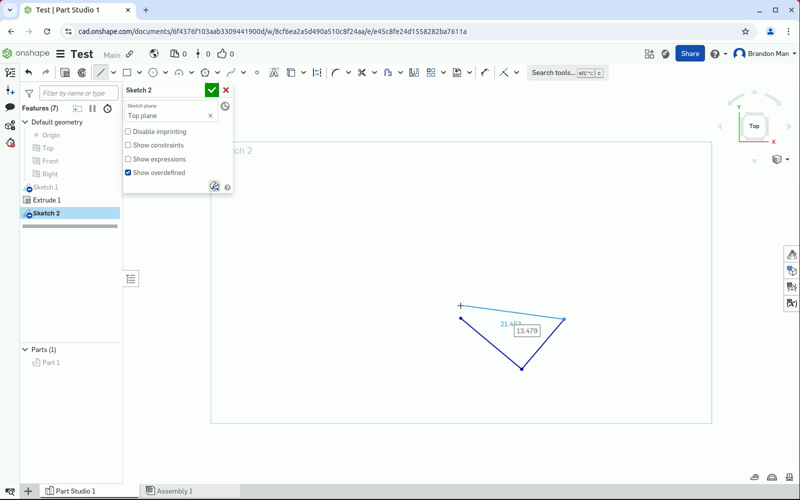
click(460, 305)
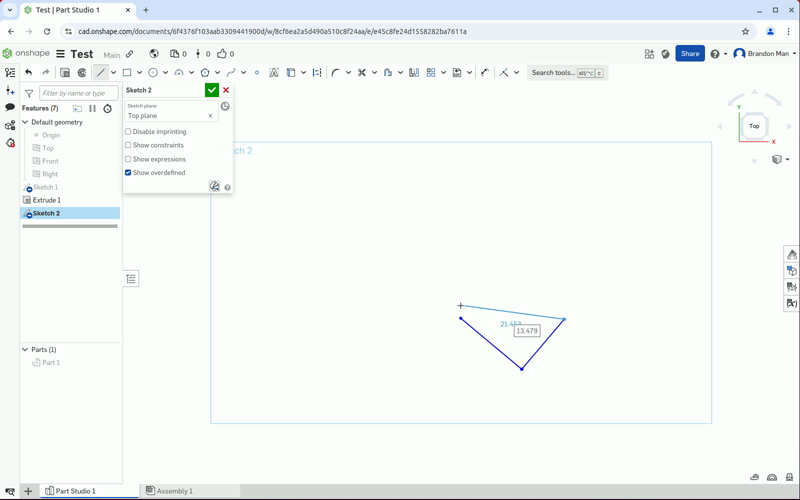
key_up(shift)
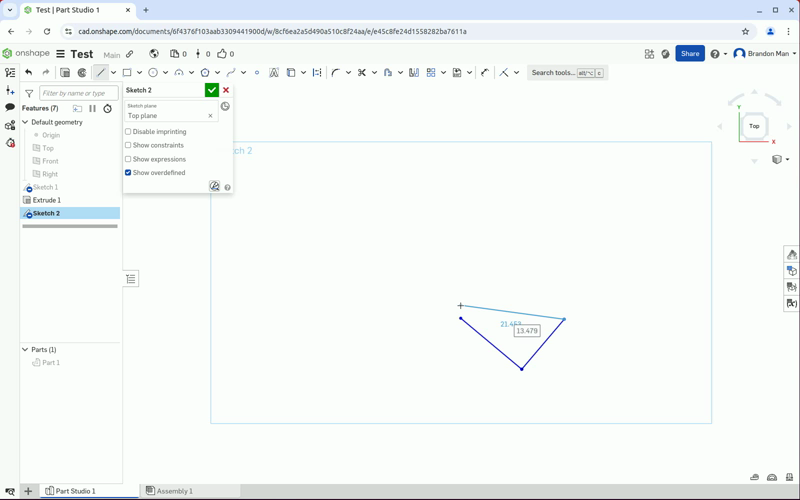
mouse_move(490, 305)
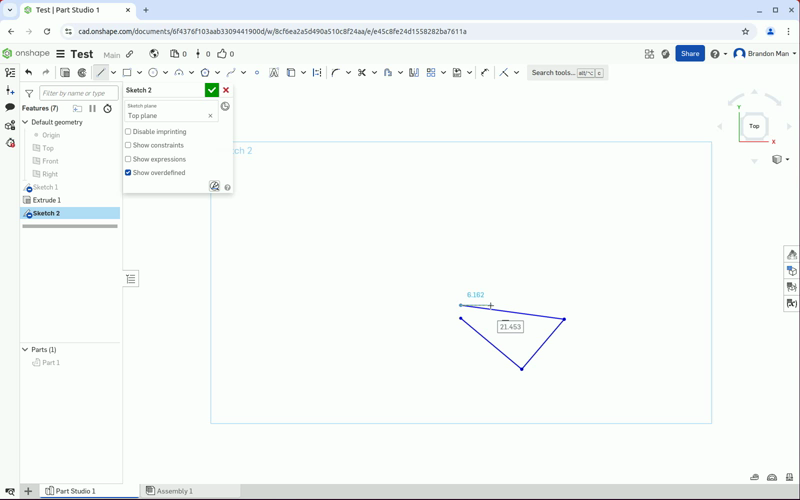
key_down(shift)
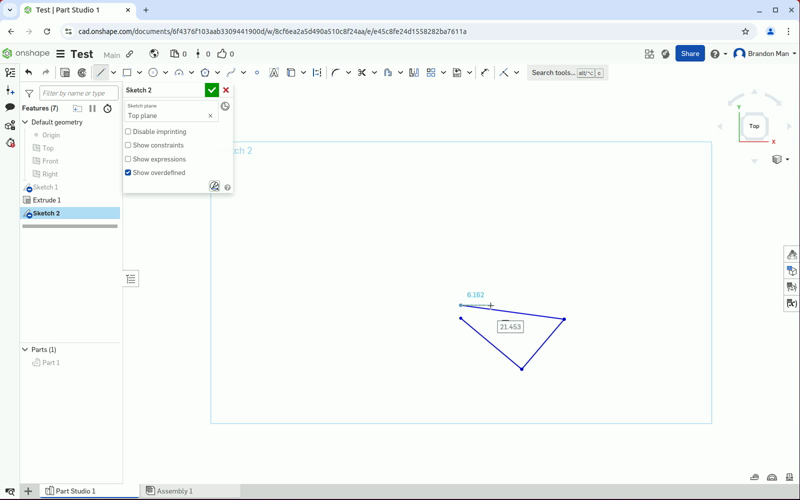
mouse_move(460, 318)
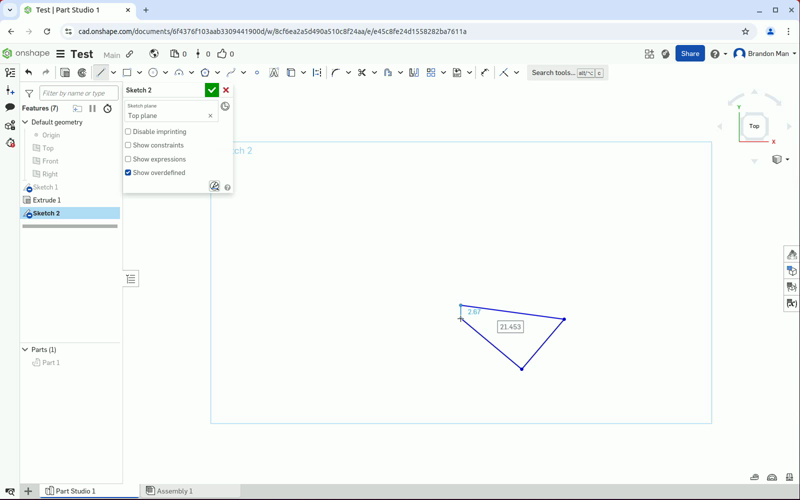
key_up(shift)
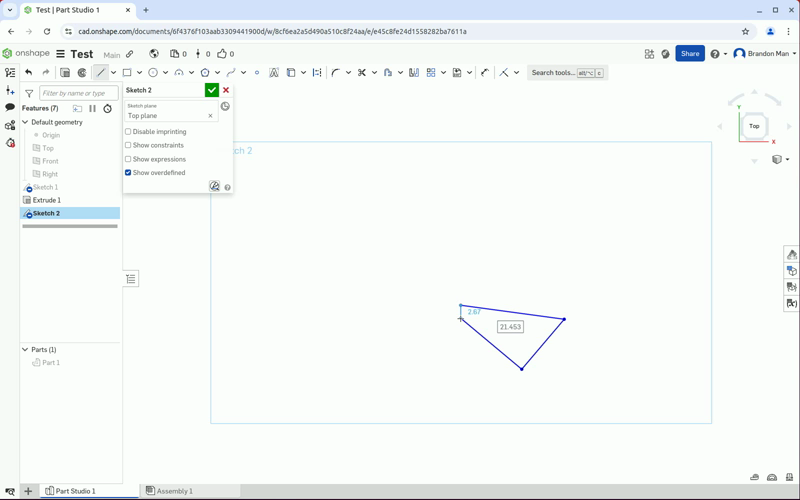
click(460, 318)
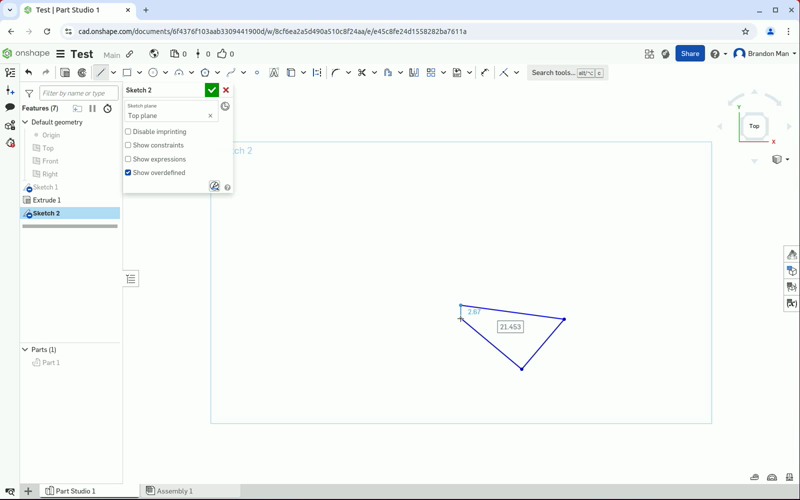
key(esc)
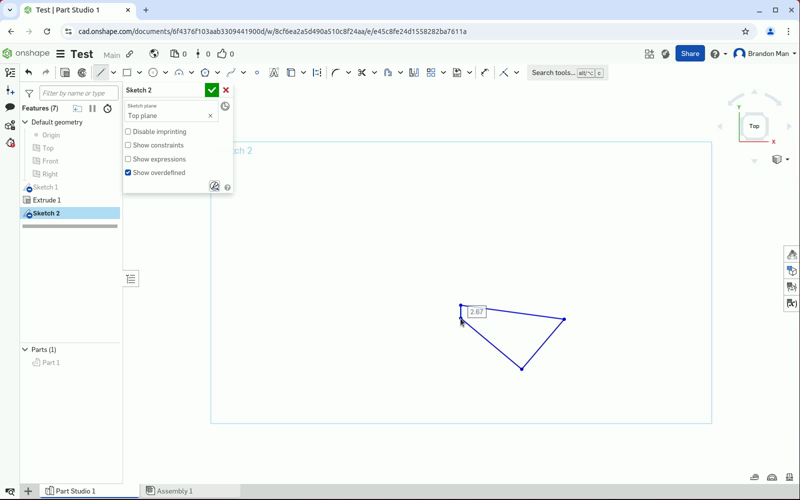
mouse_move(502, 338)
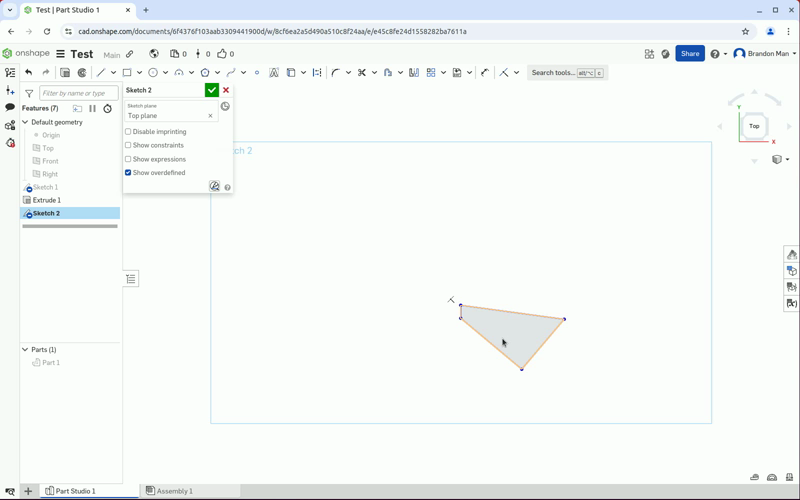
click(502, 338)
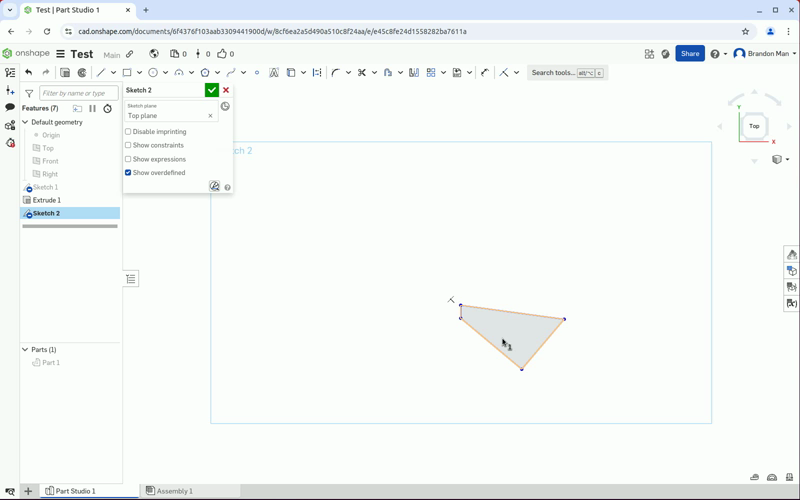
mouse_move(73, 352)
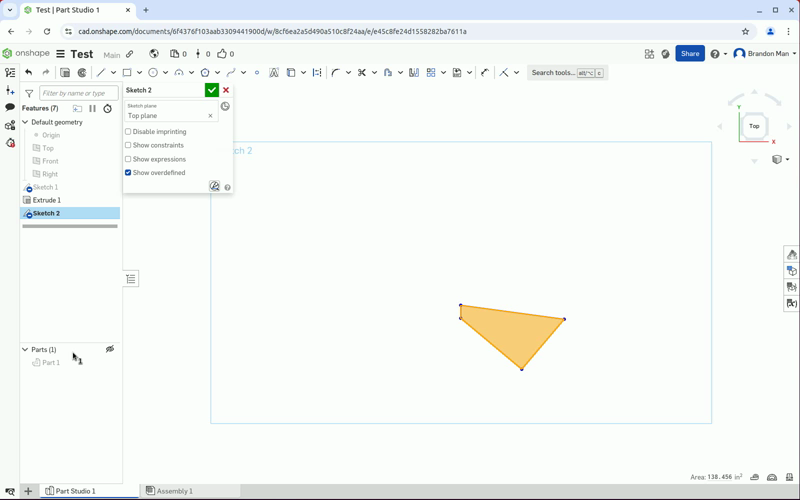
key(shift+y)
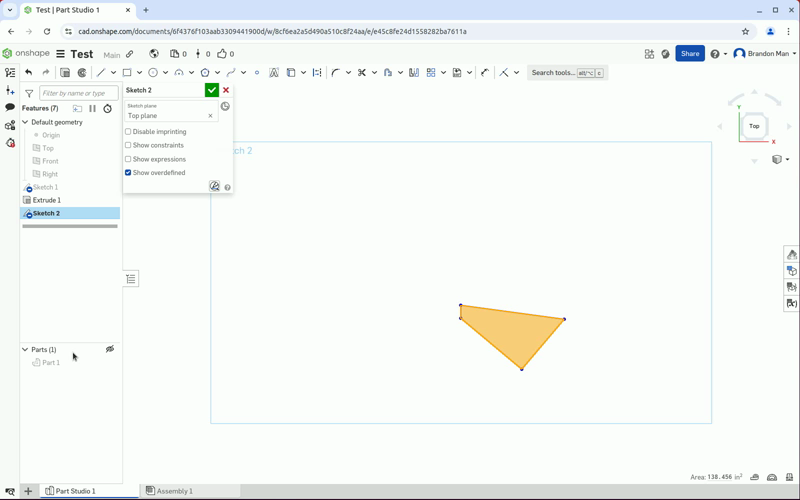
key(shift+e)
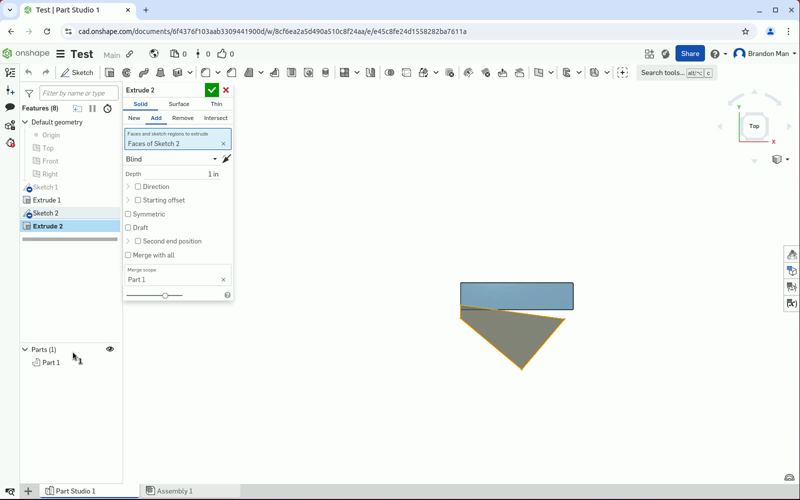
mouse_move(143, 106)
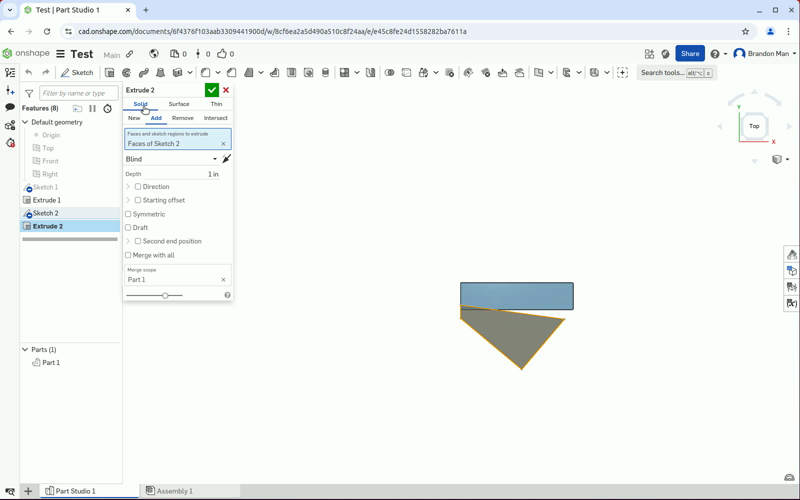
click(143, 106)
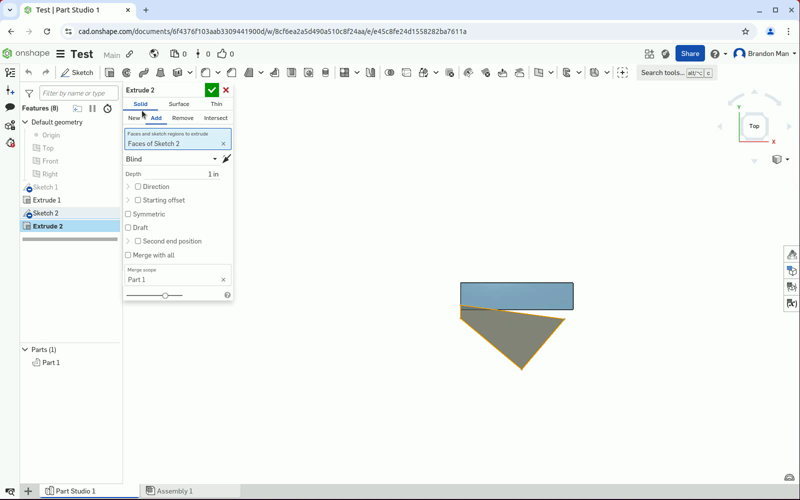
mouse_move(137, 120)
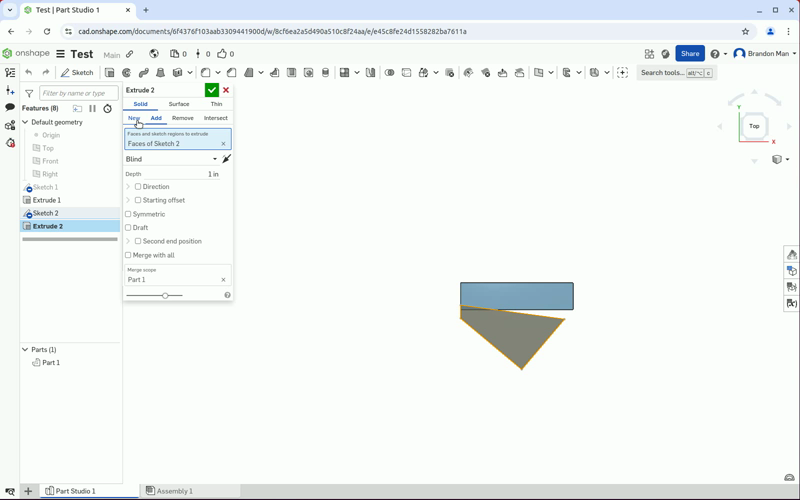
click(137, 120)
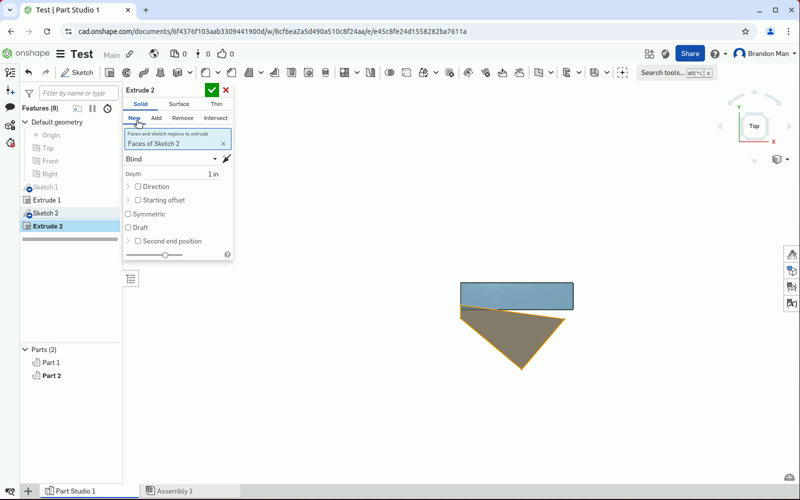
key(tab, 4)
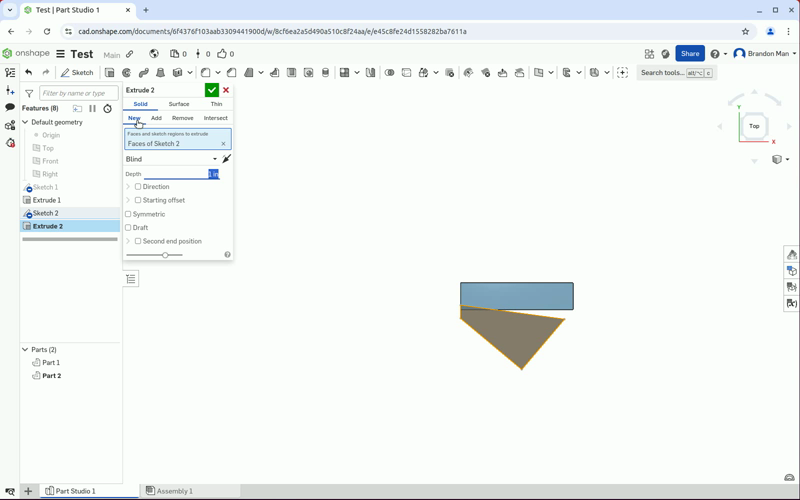
text(5.536)
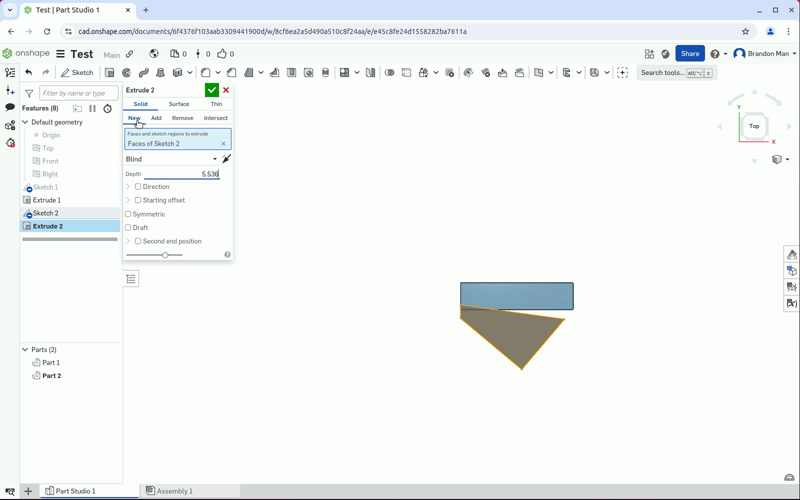
key(enter)
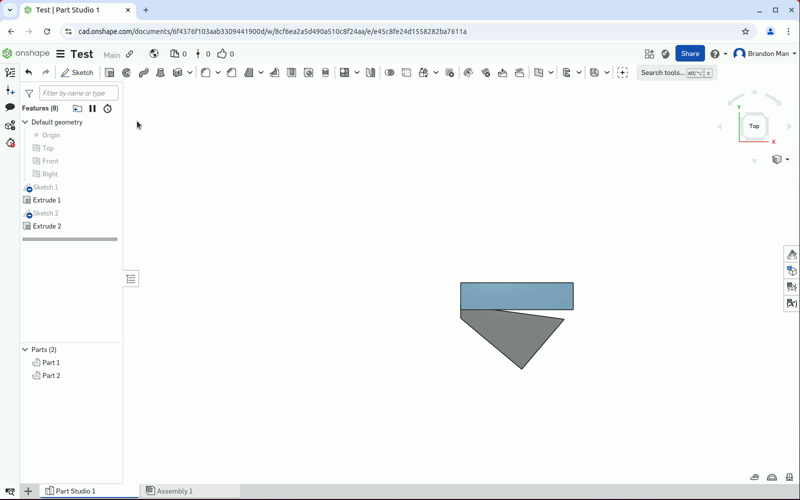
key(shift+h)
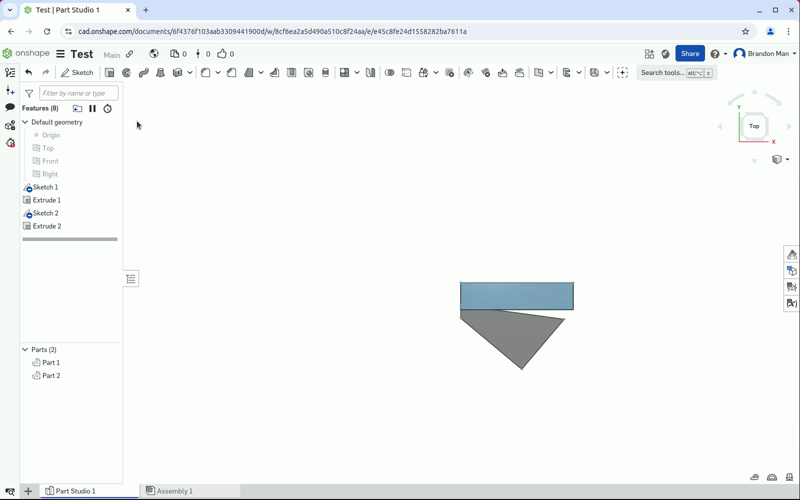
key(shift+h)
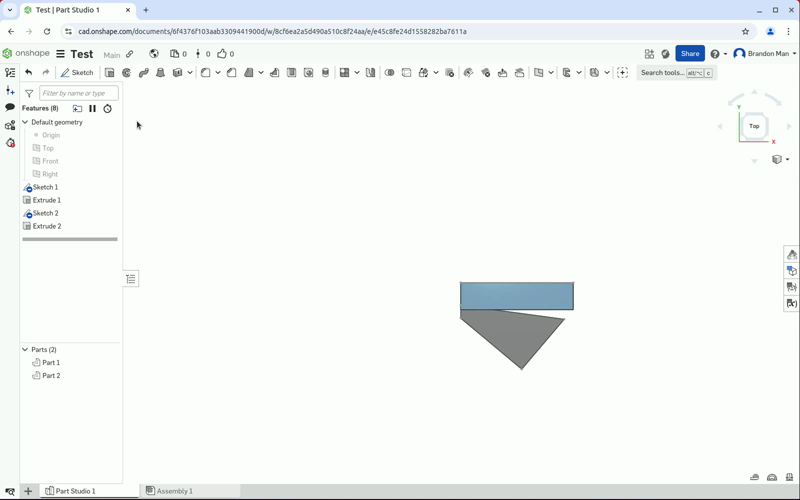
key(shift+7)
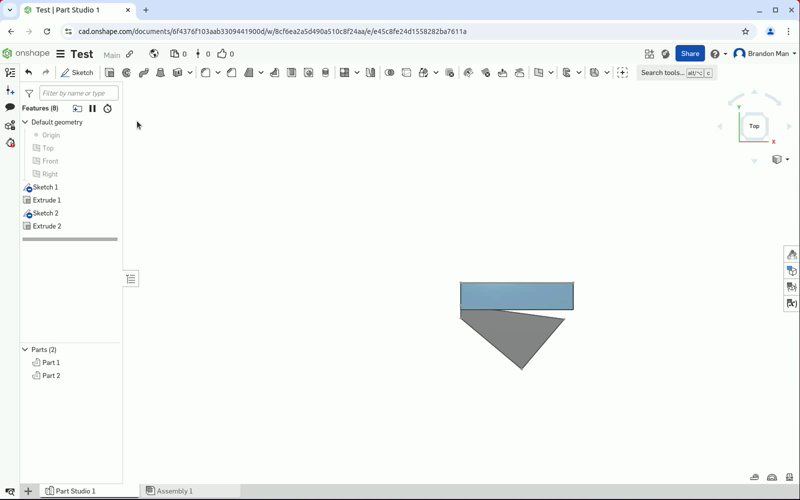
key(up, 3)
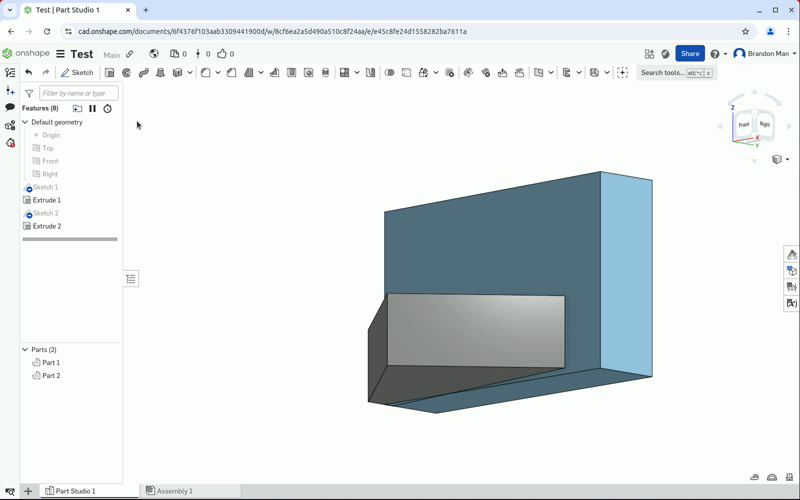
key(left, 3)
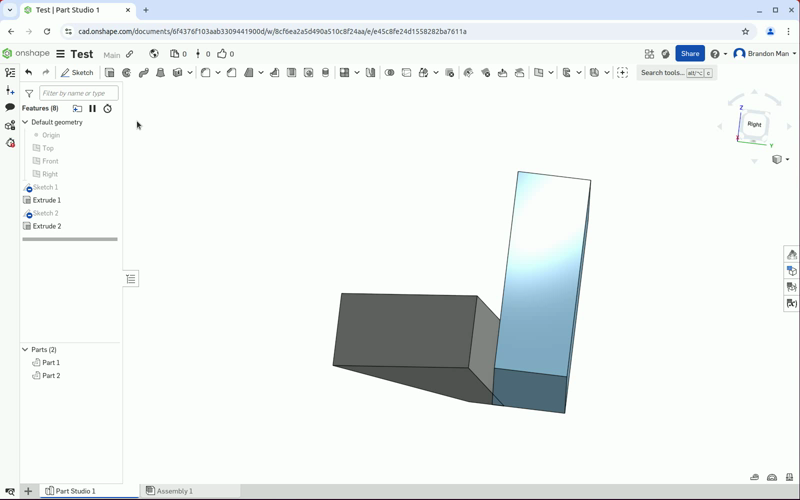
key(right, 3)
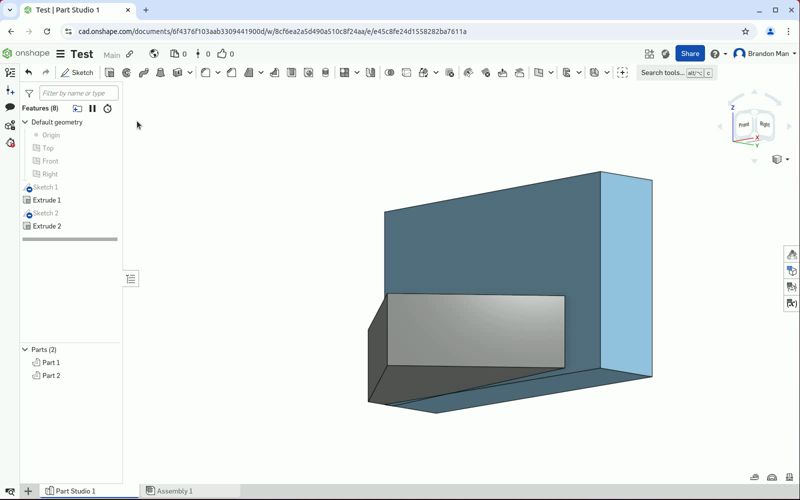
key(down, 3)
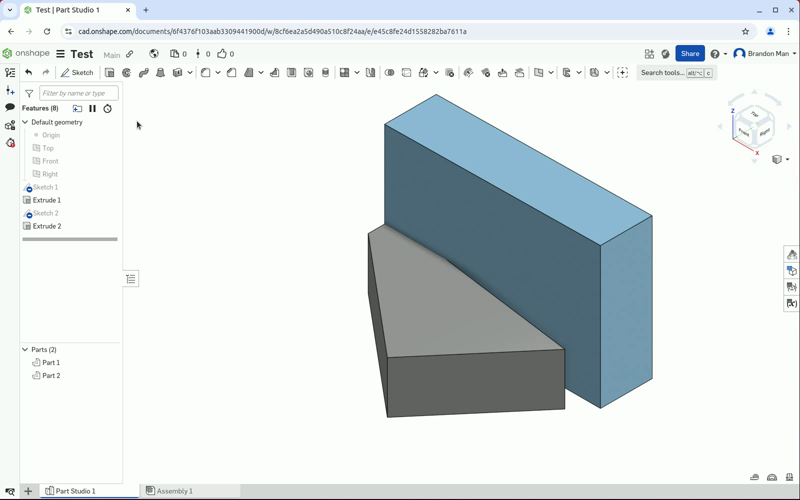
mouse_move(73, 189)
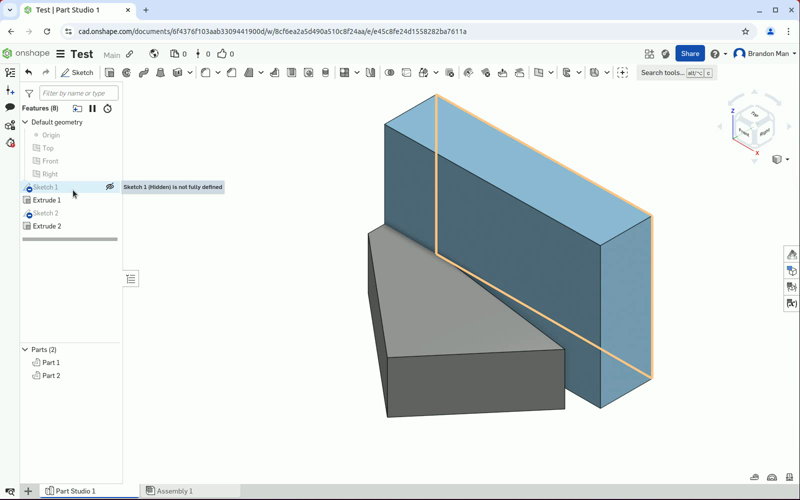
click(73, 189)